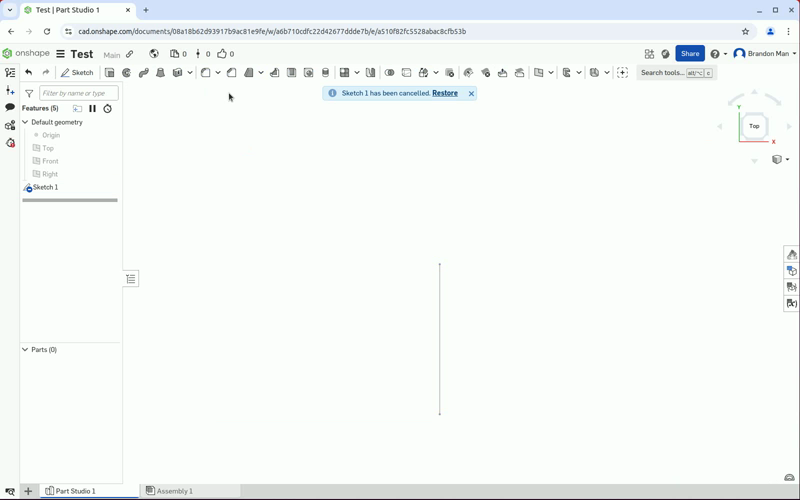
key(shift+h)
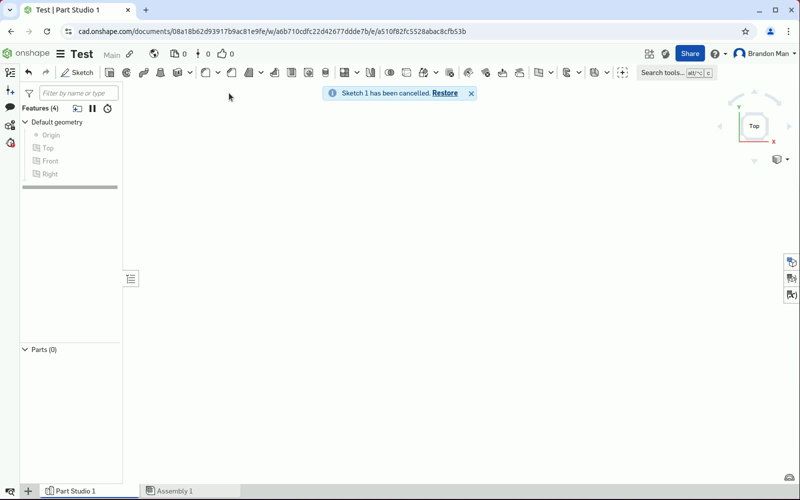
mouse_move(73, 352)
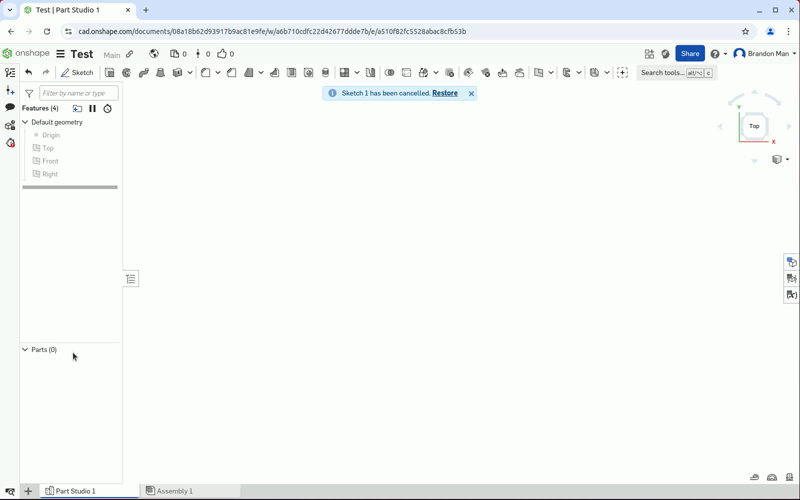
key(y)
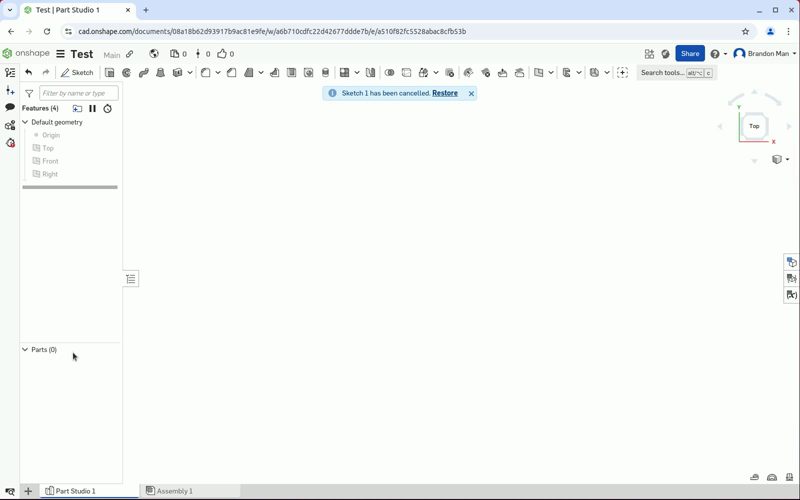
key(shift+p)
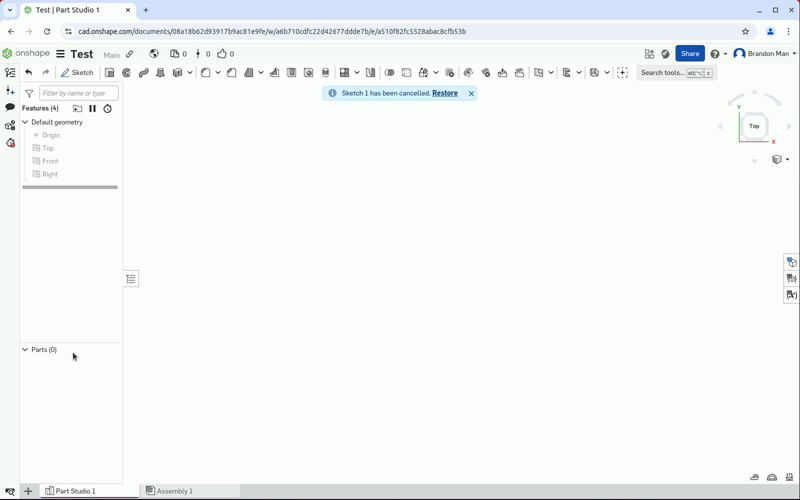
key(space)
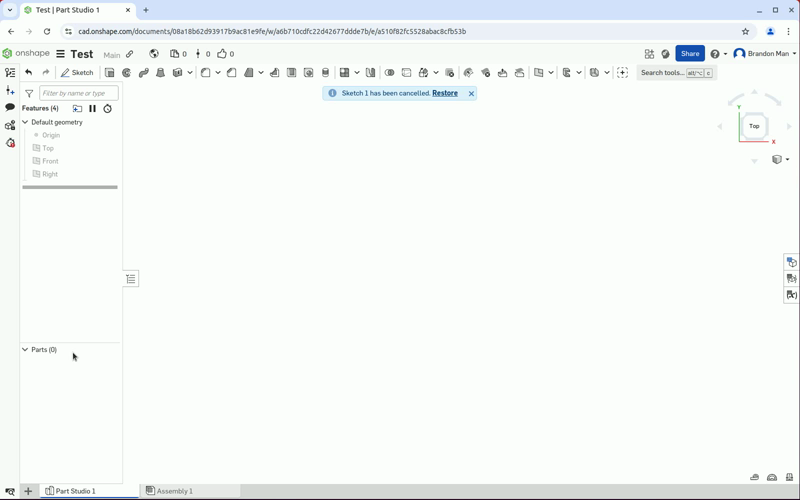
key_down(shift)
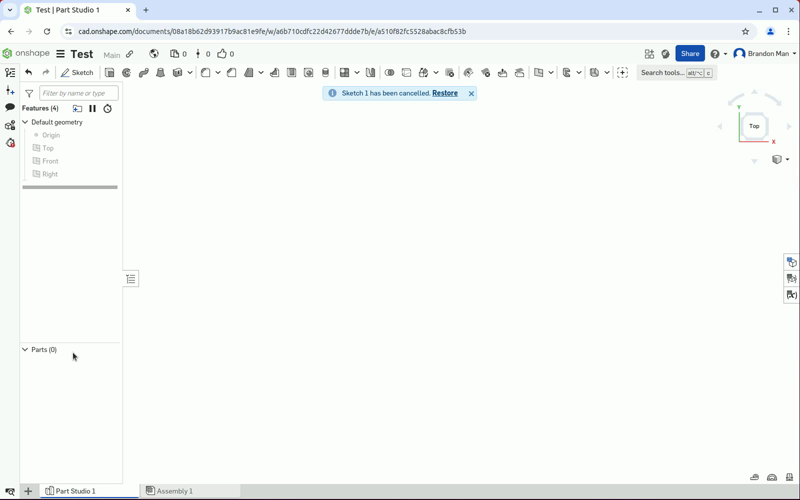
key(up)
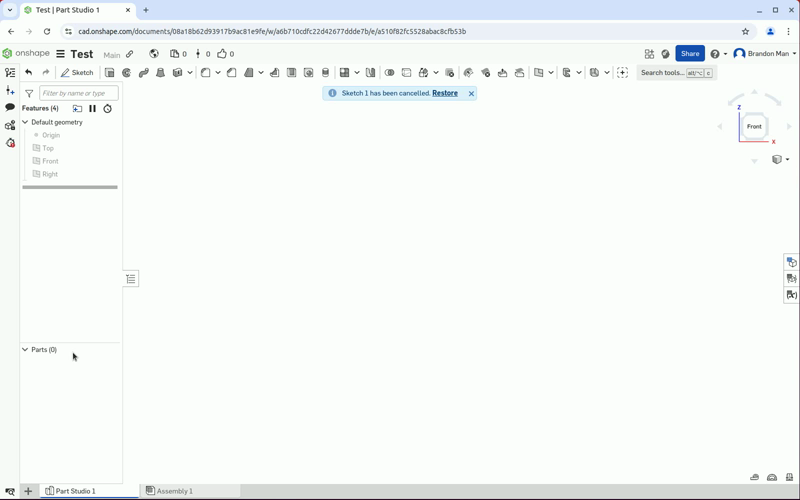
key_up(shift)
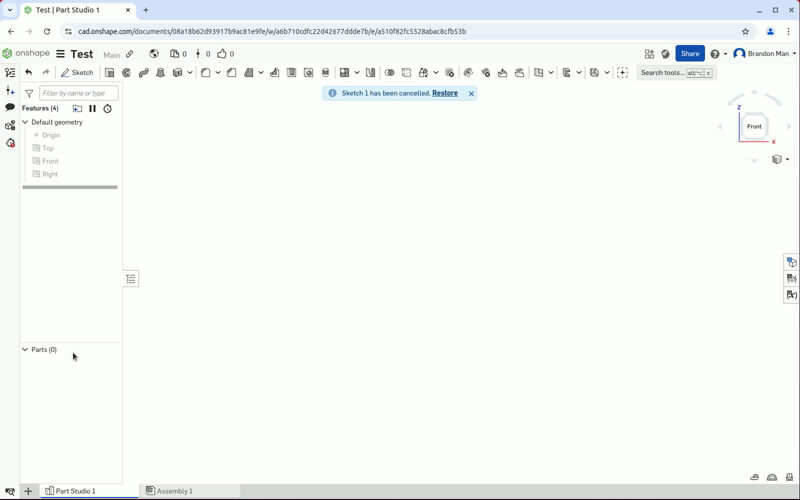
mouse_move(73, 352)
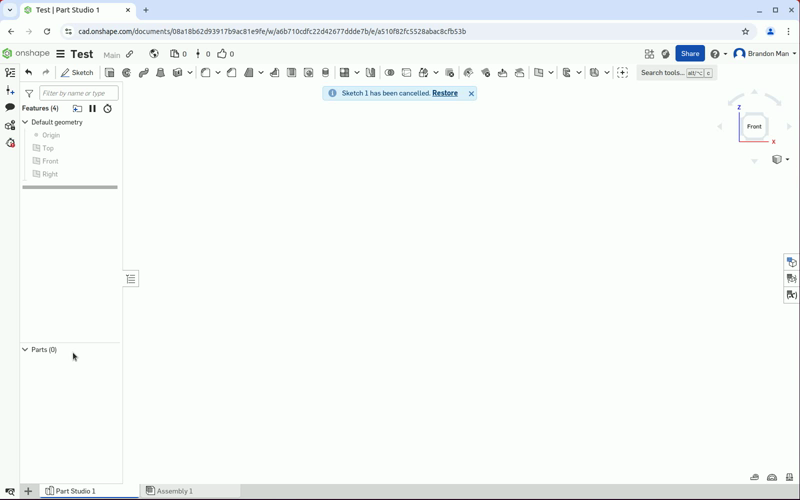
key(shift+y)
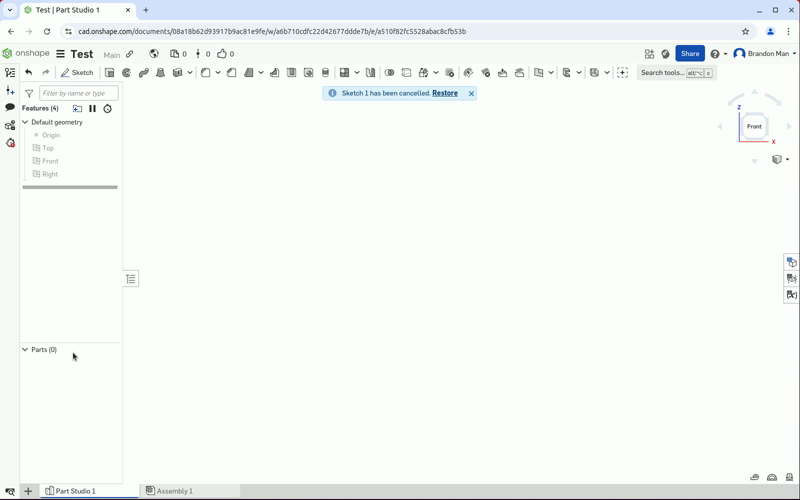
key(shift+s)
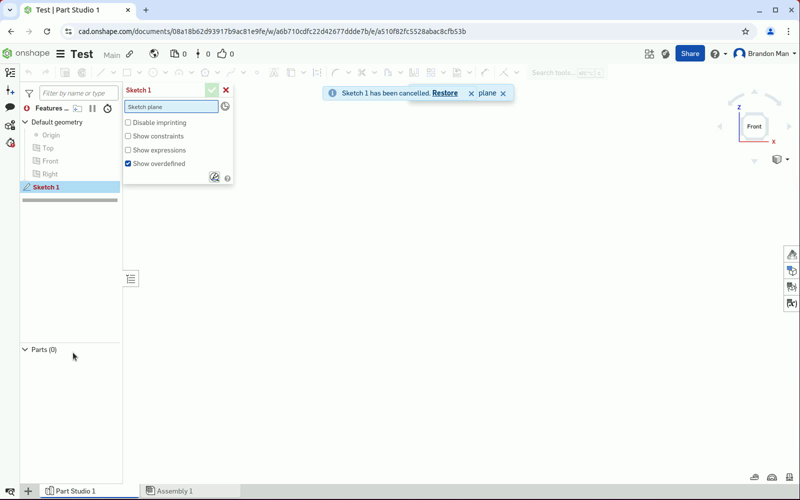
mouse_move(73, 163)
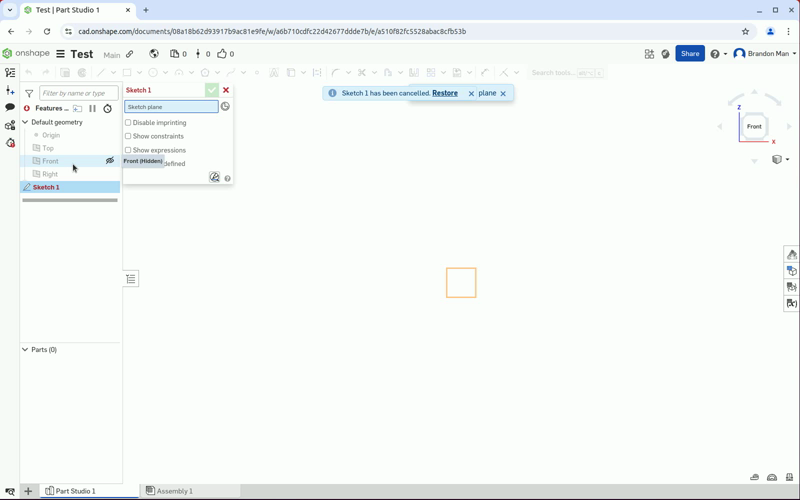
click(73, 163)
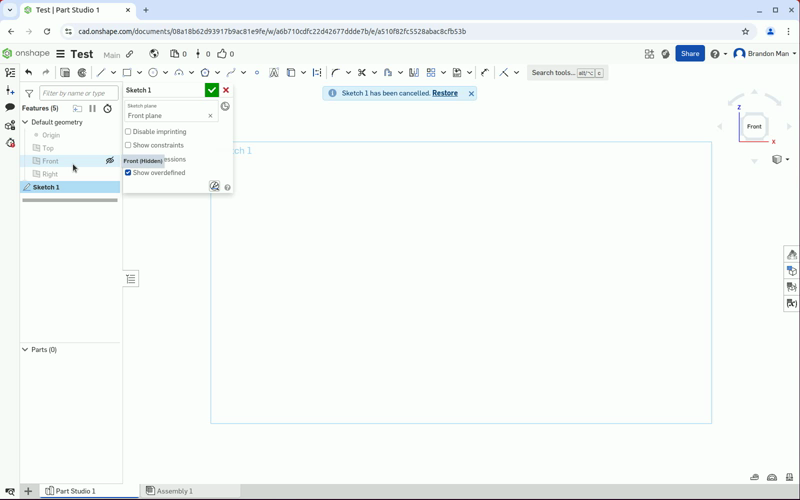
mouse_move(73, 352)
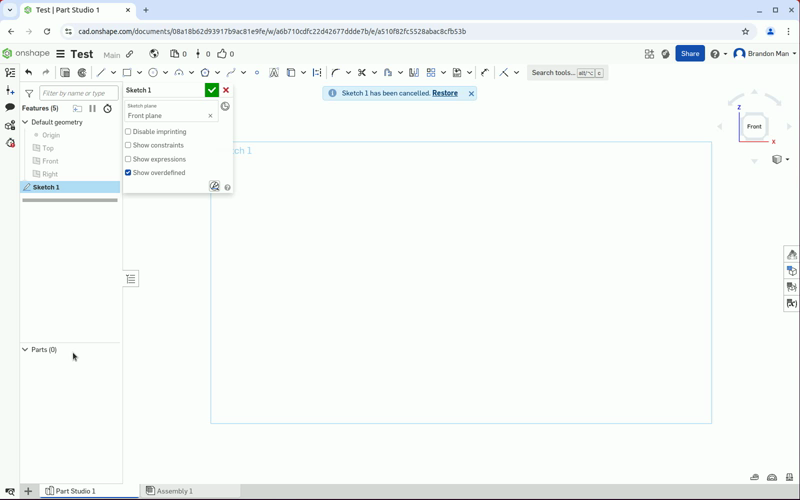
key(y)
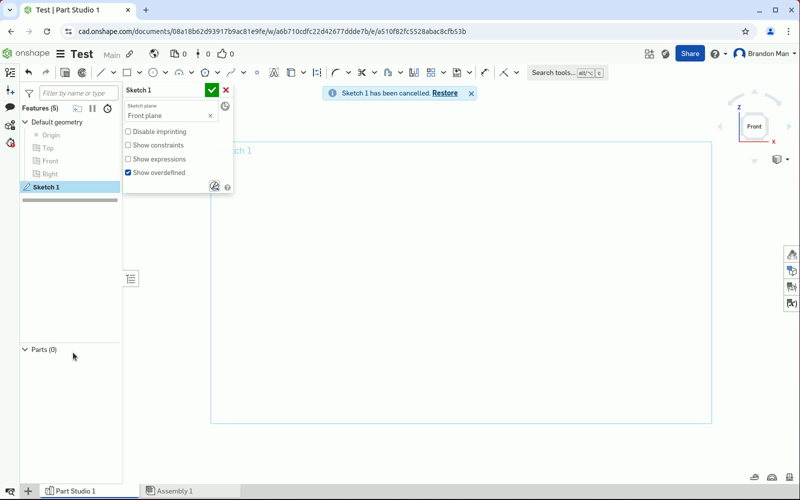
key(c)
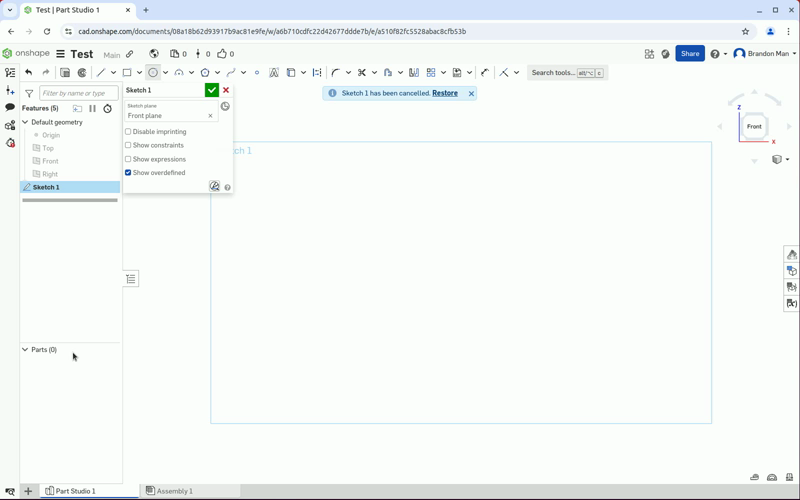
key_down(shift)
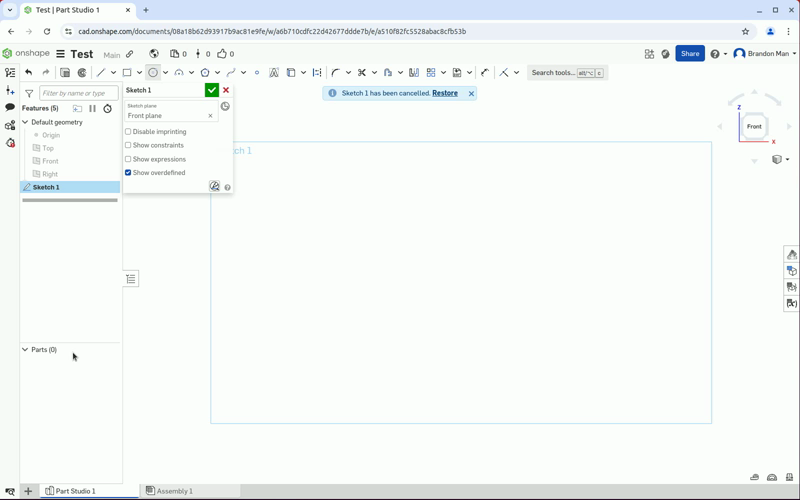
mouse_move(367, 282)
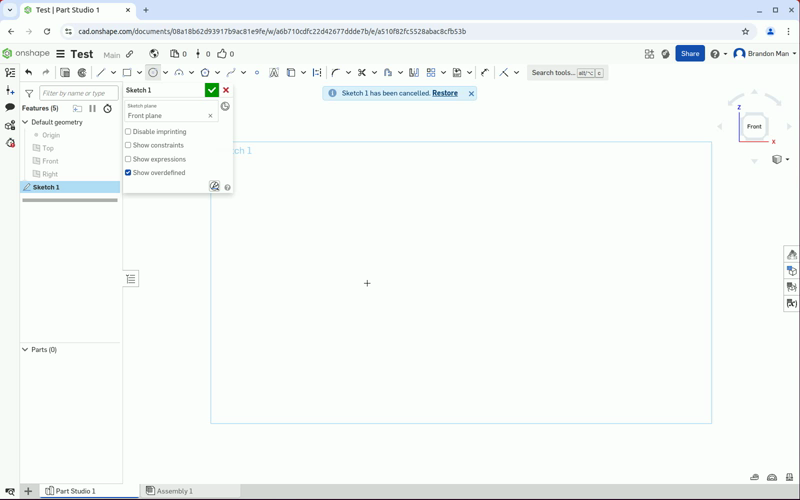
click(367, 282)
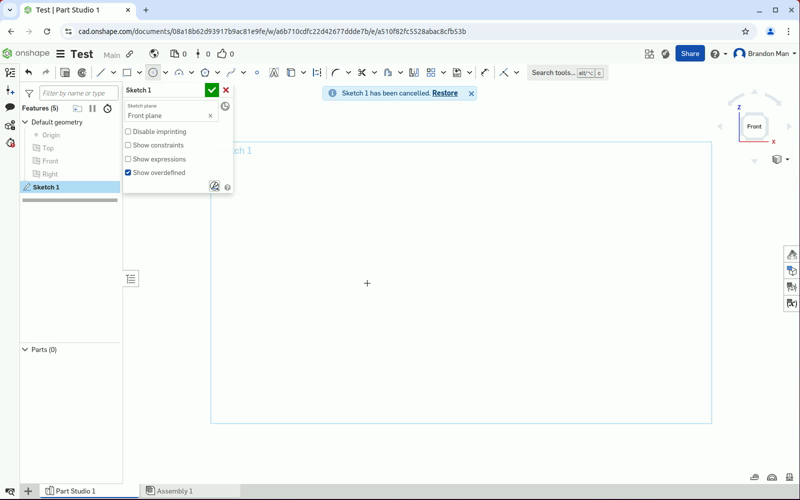
key_up(shift)
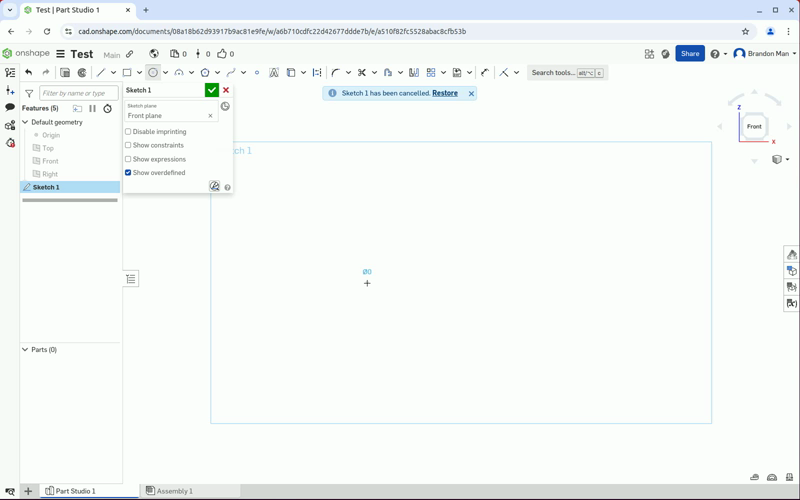
mouse_move(386, 282)
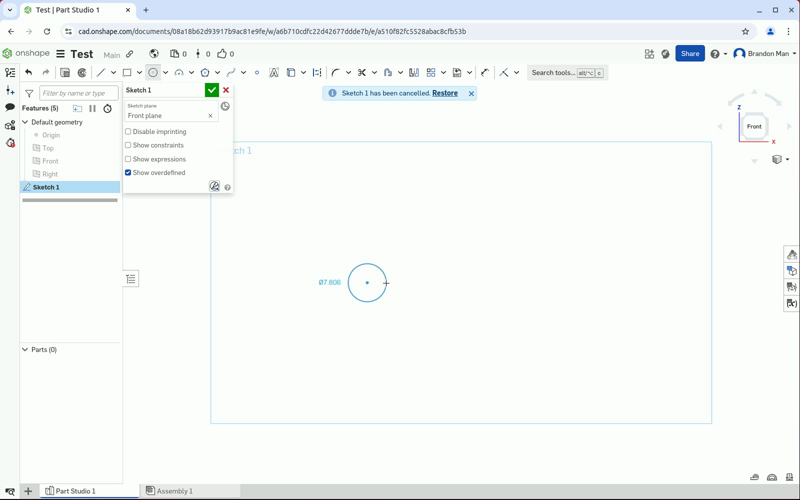
click(386, 282)
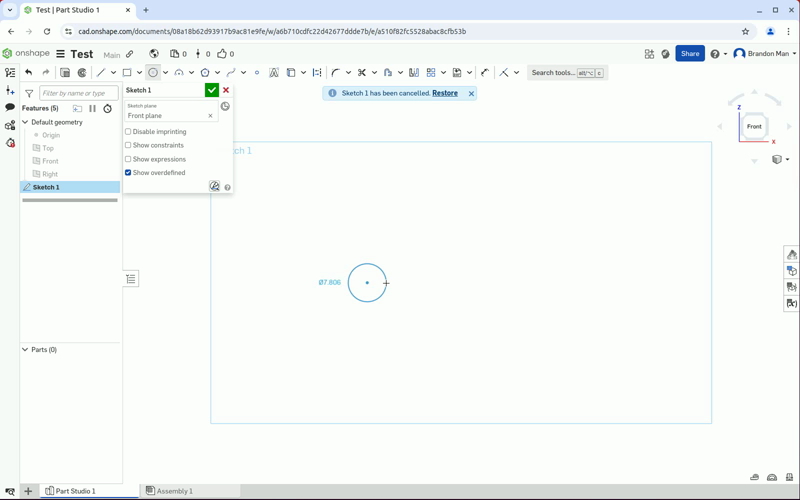
key(esc)
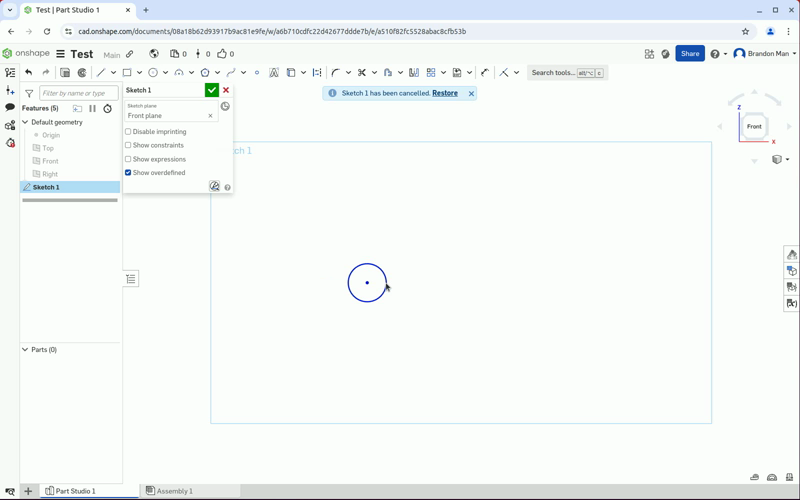
mouse_move(356, 285)
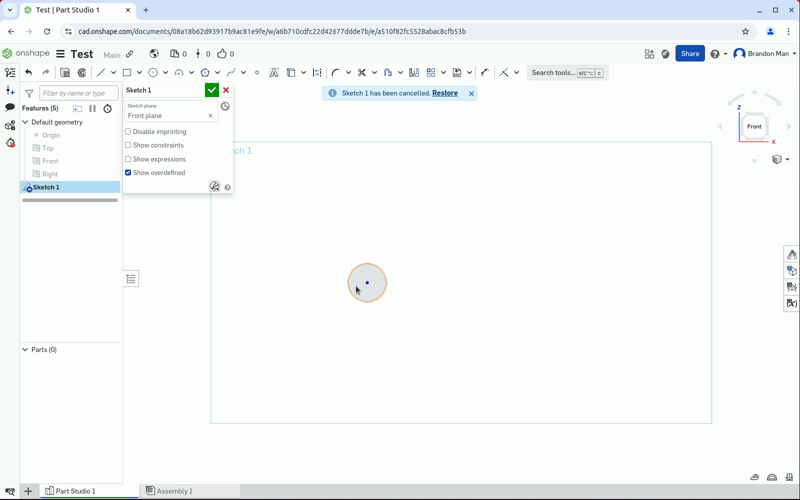
scroll(6)
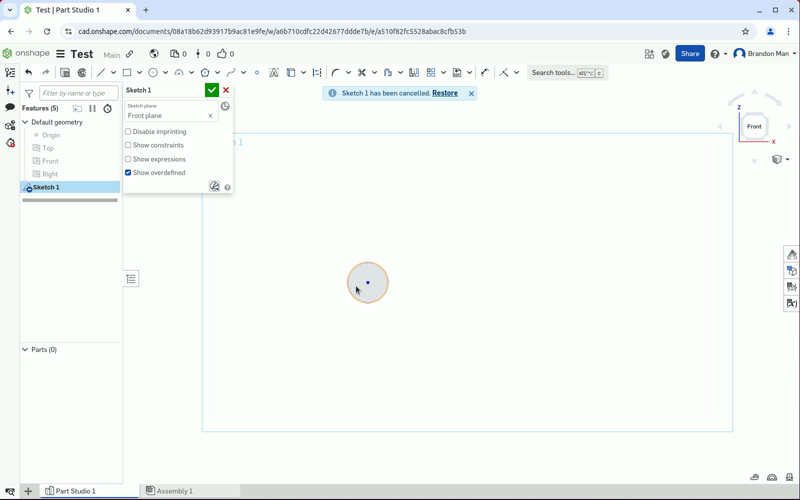
scroll(6)
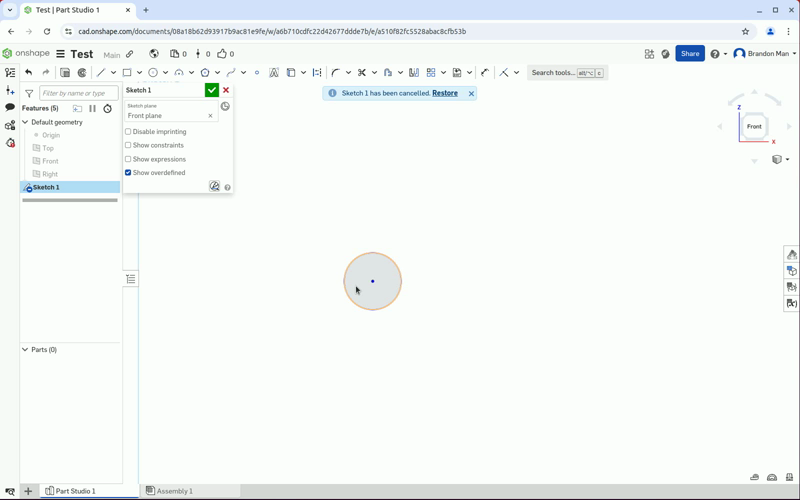
scroll(6)
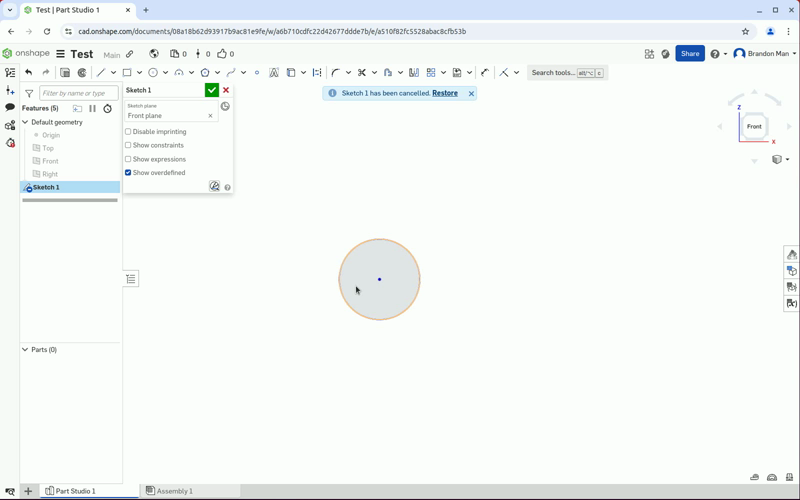
scroll(6)
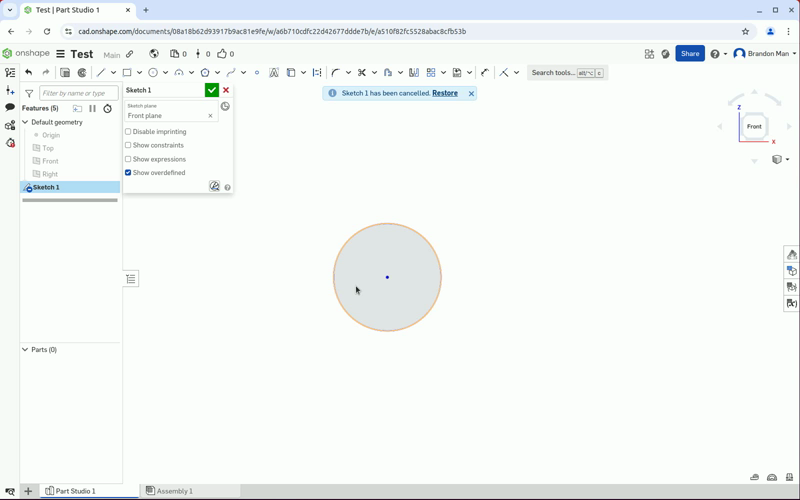
scroll(6)
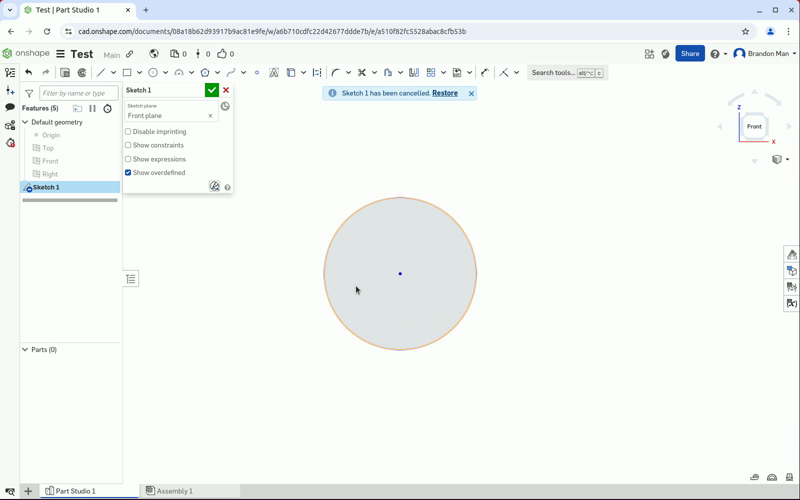
scroll(6)
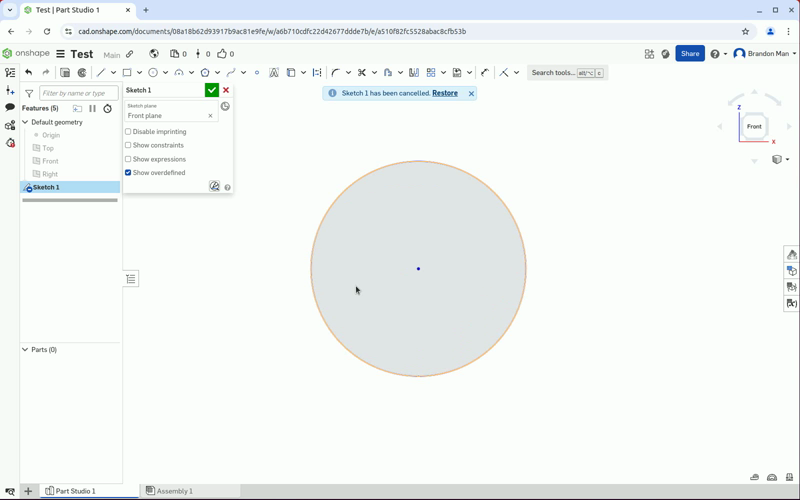
scroll(6)
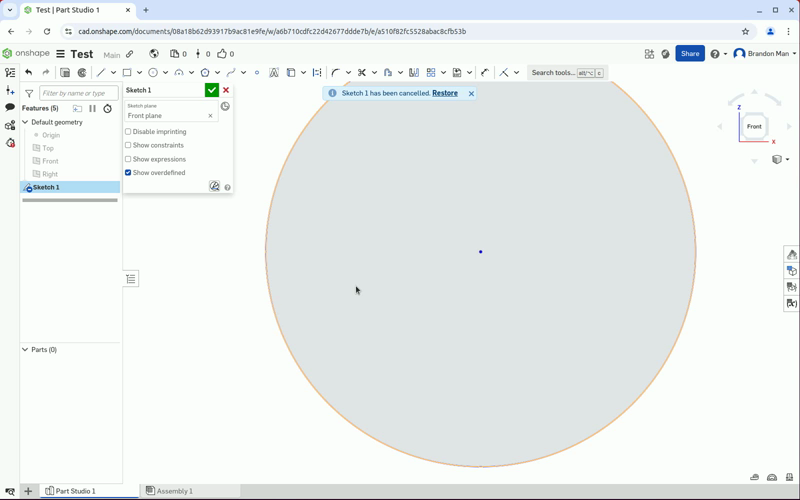
click(356, 285)
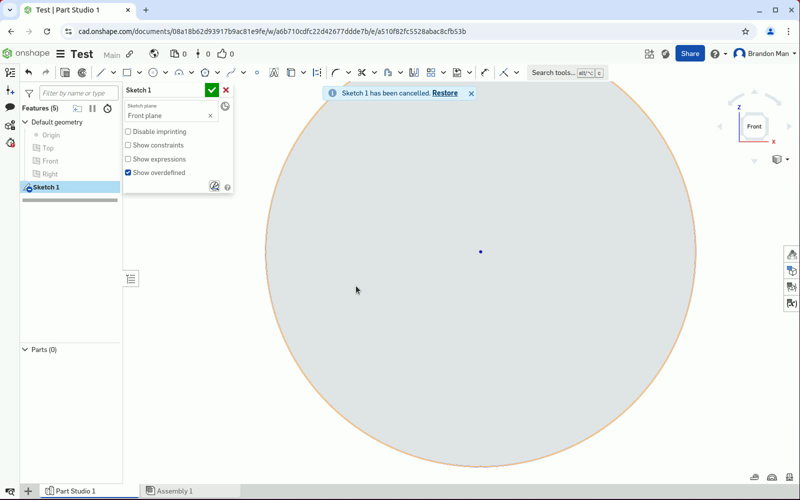
scroll(-6)
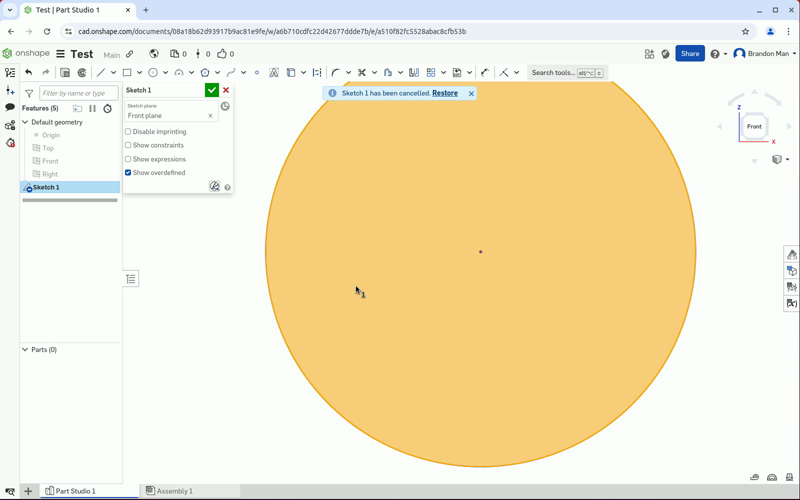
scroll(-6)
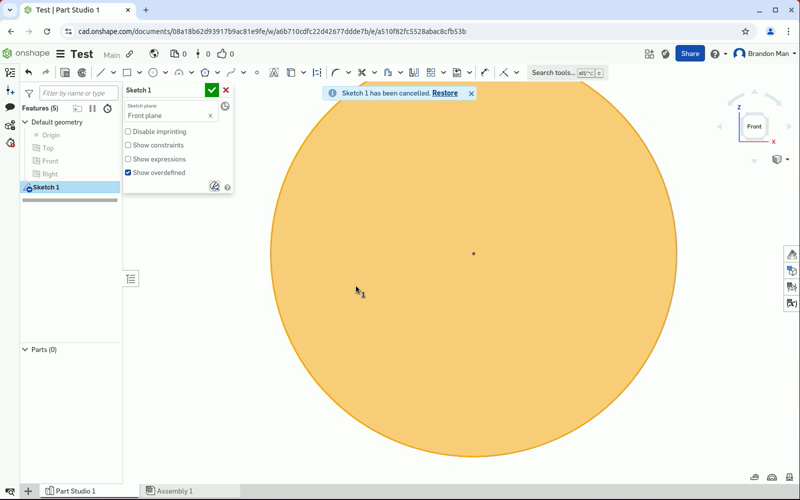
scroll(-6)
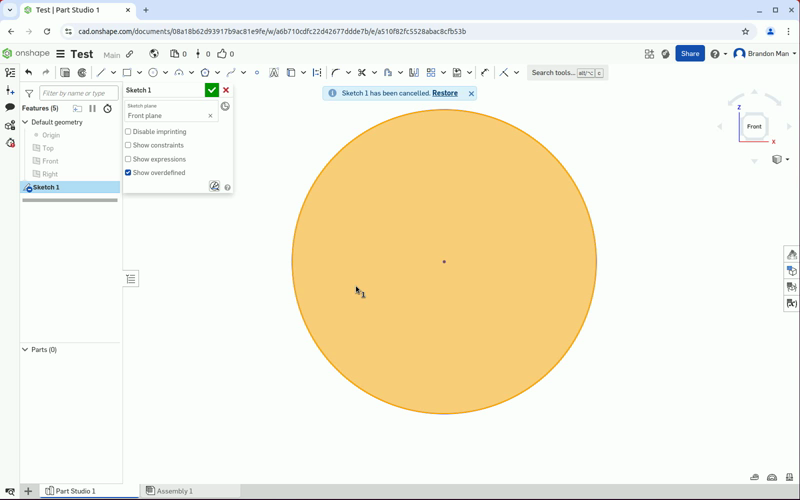
scroll(-6)
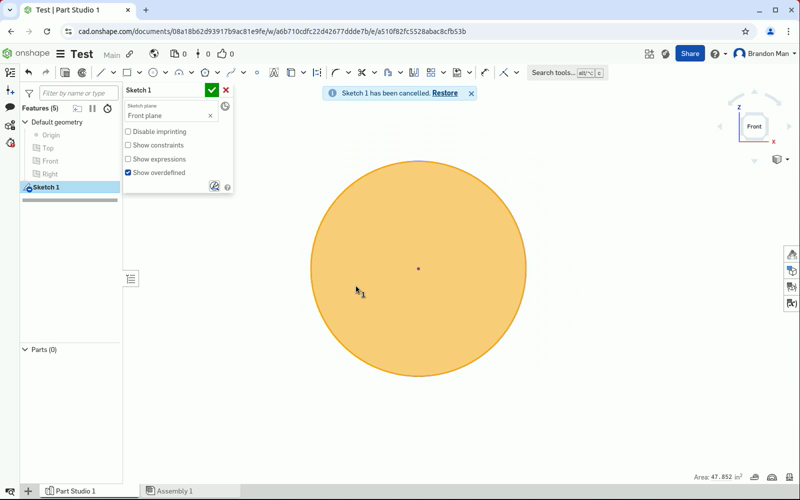
scroll(-6)
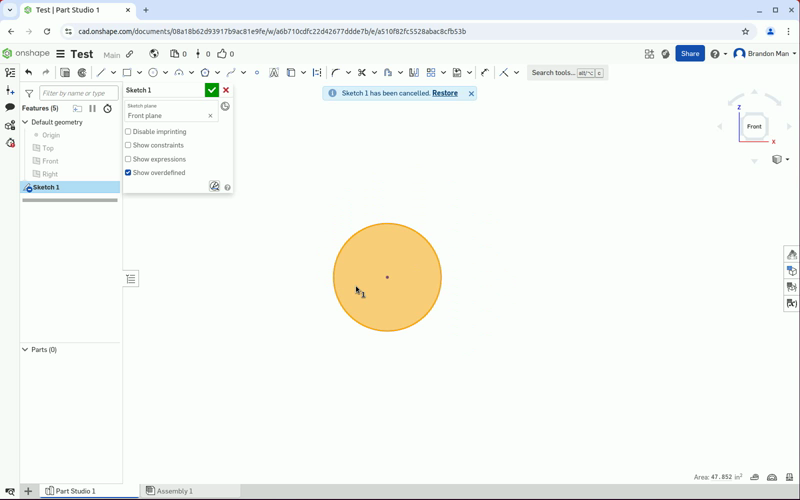
scroll(-6)
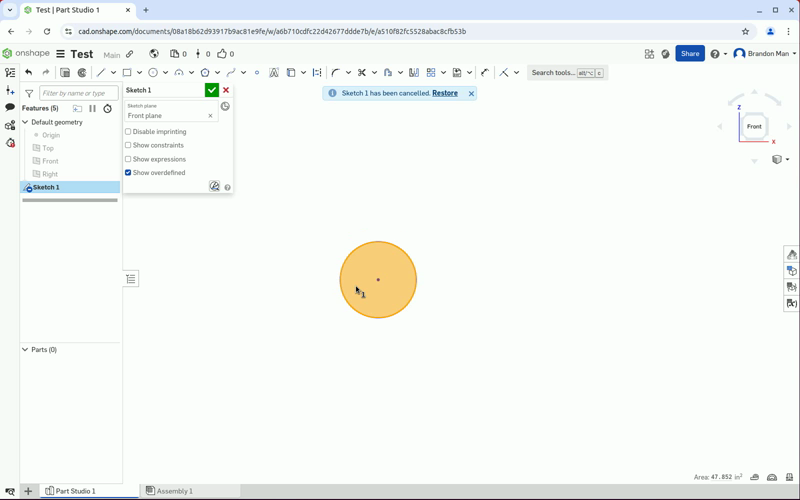
scroll(-6)
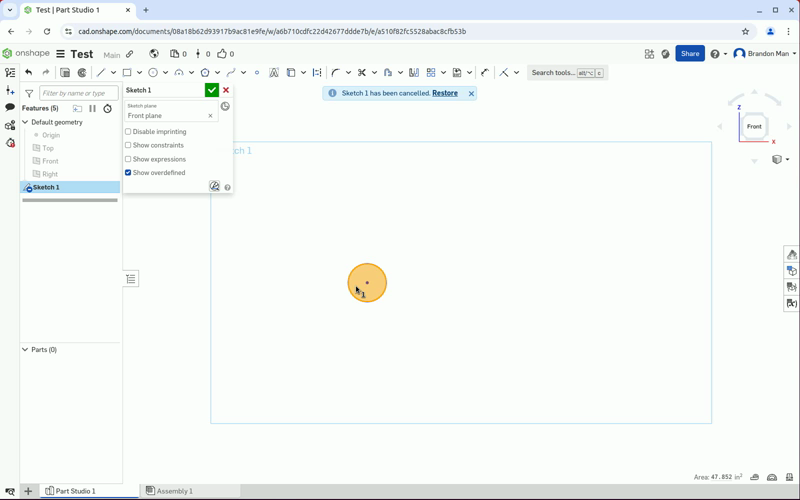
mouse_move(73, 352)
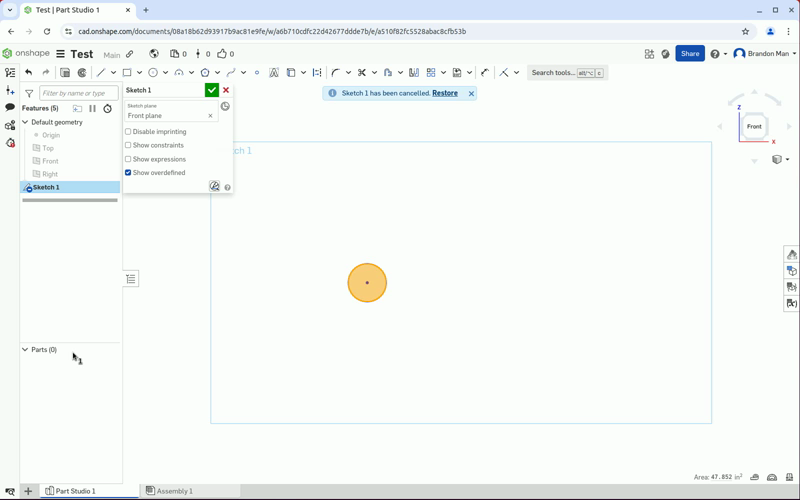
key(shift+y)
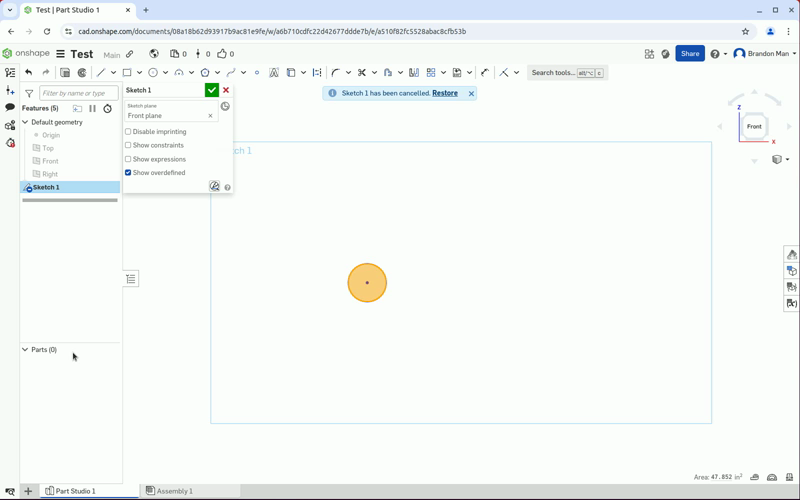
key(shift+e)
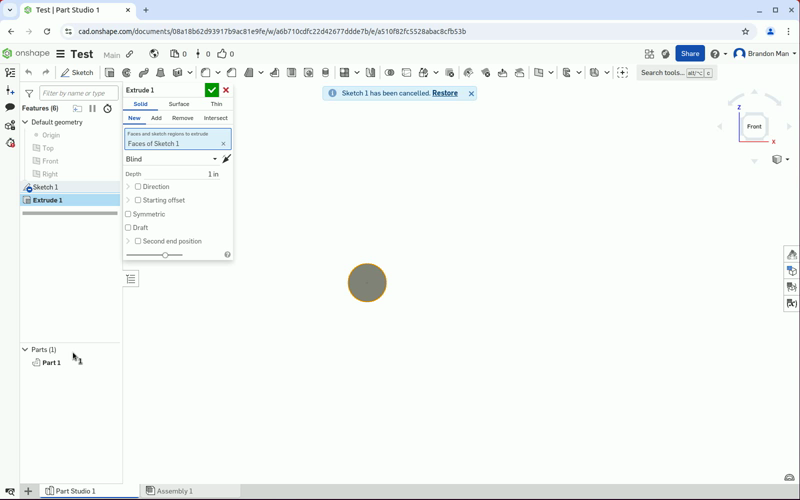
mouse_move(143, 106)
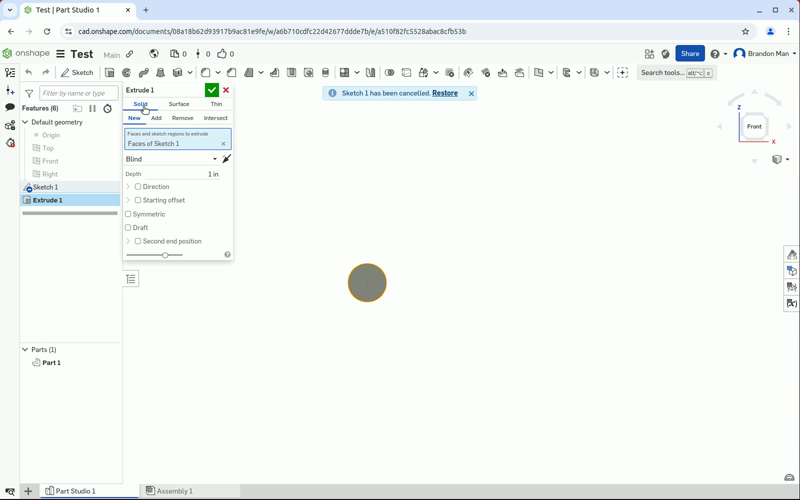
click(143, 106)
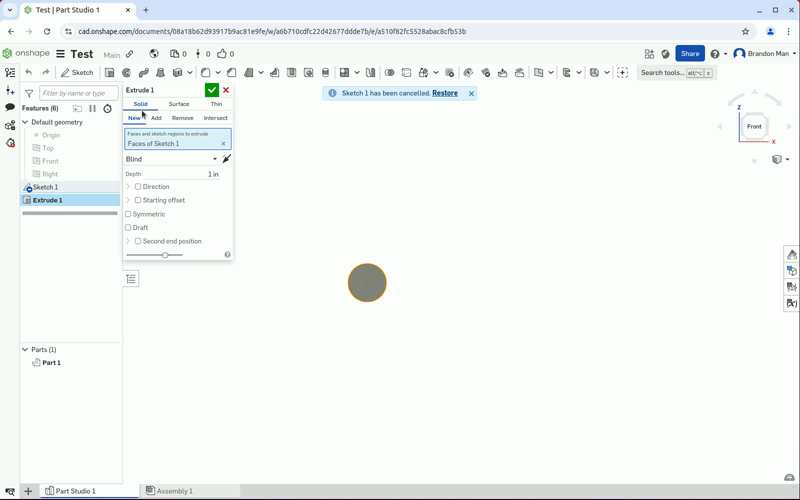
mouse_move(137, 120)
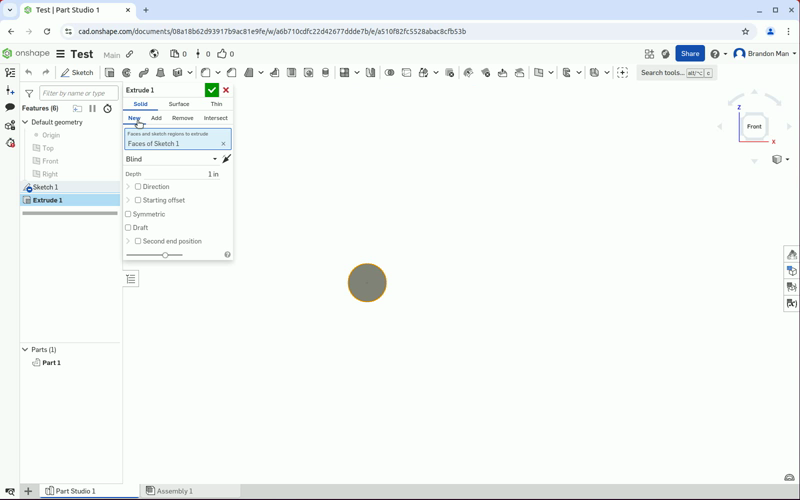
click(137, 120)
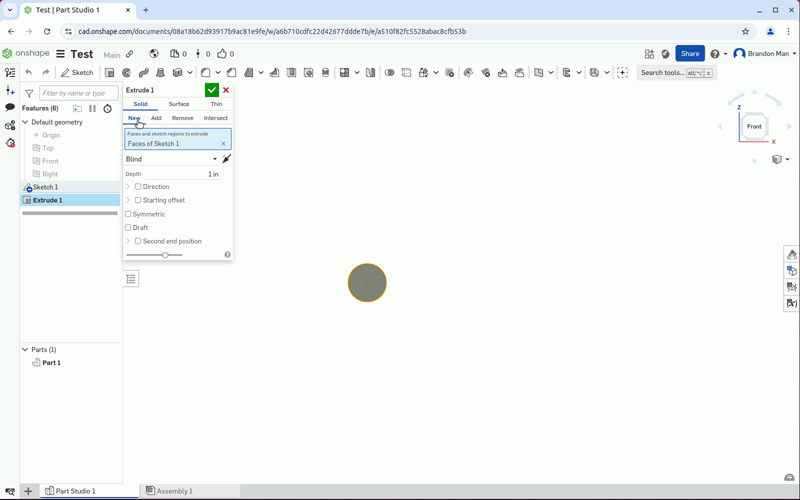
key(tab, 4)
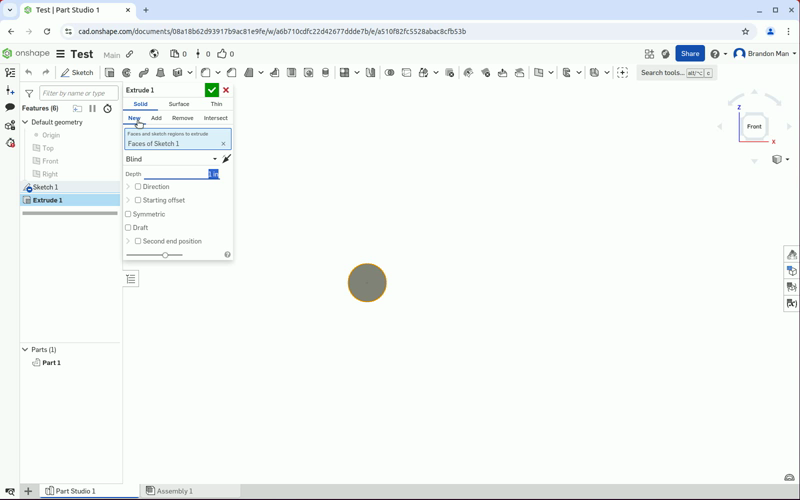
text(6.258)
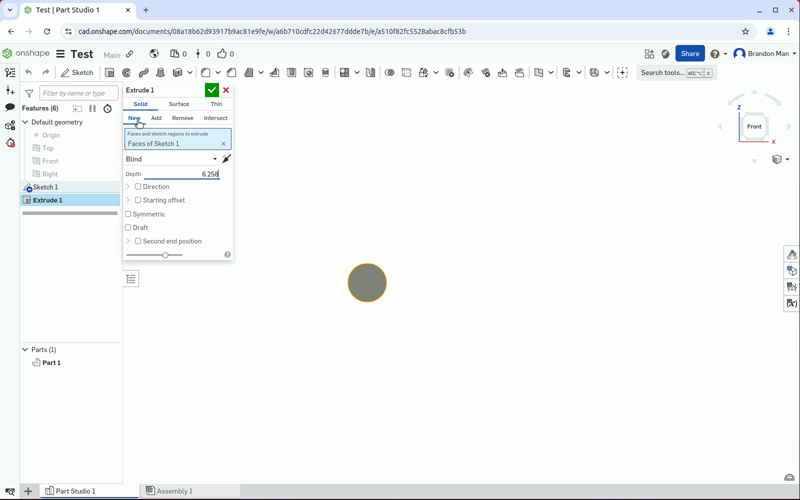
key(enter)
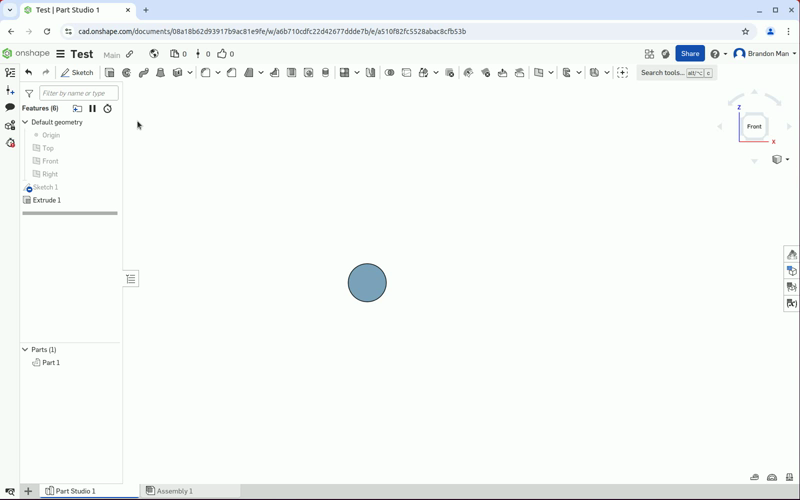
key(shift+h)
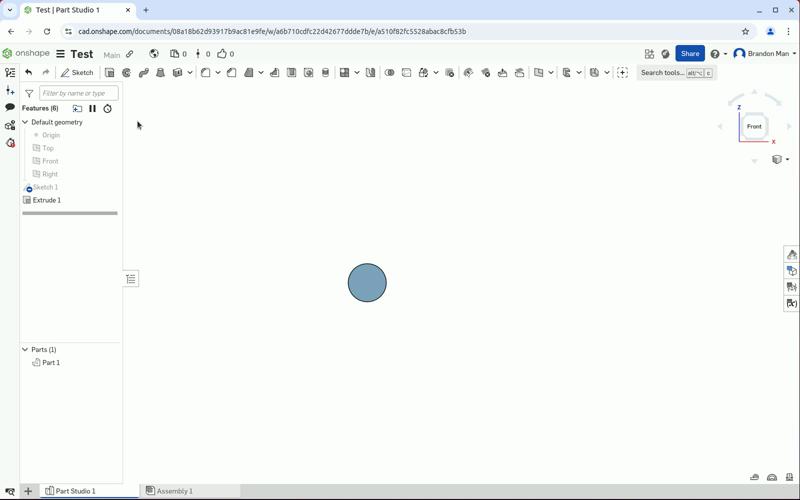
key(shift+h)
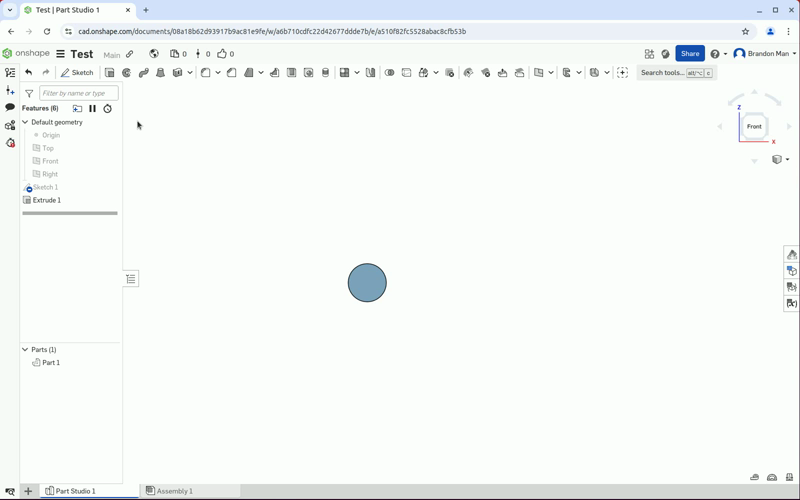
mouse_move(73, 189)
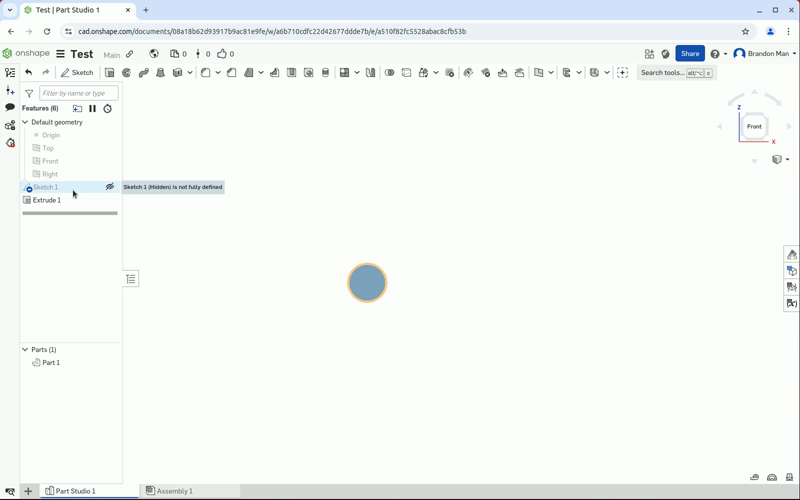
click(73, 189)
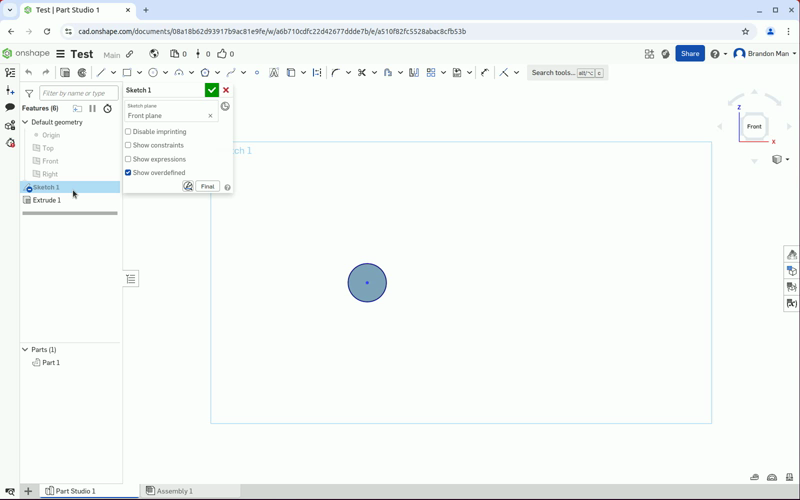
mouse_move(229, 92)
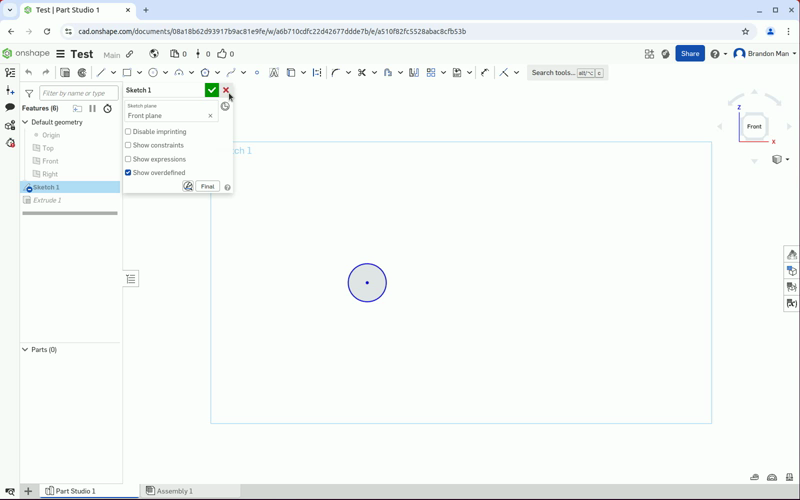
click(229, 92)
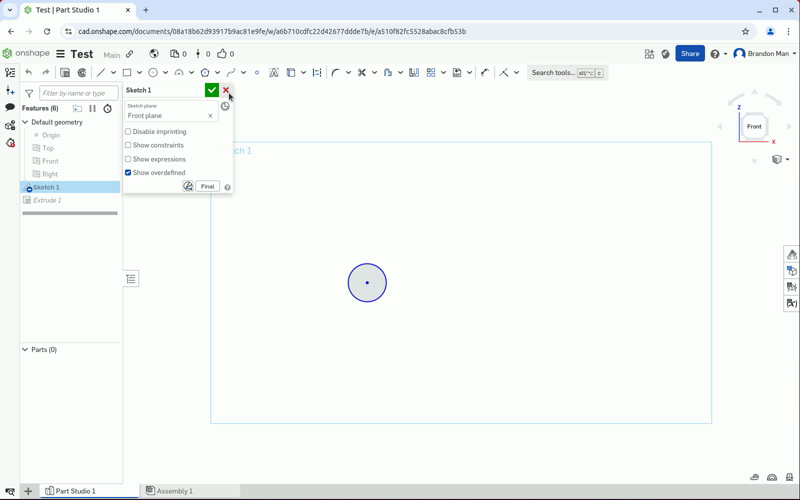
key(shift+s)
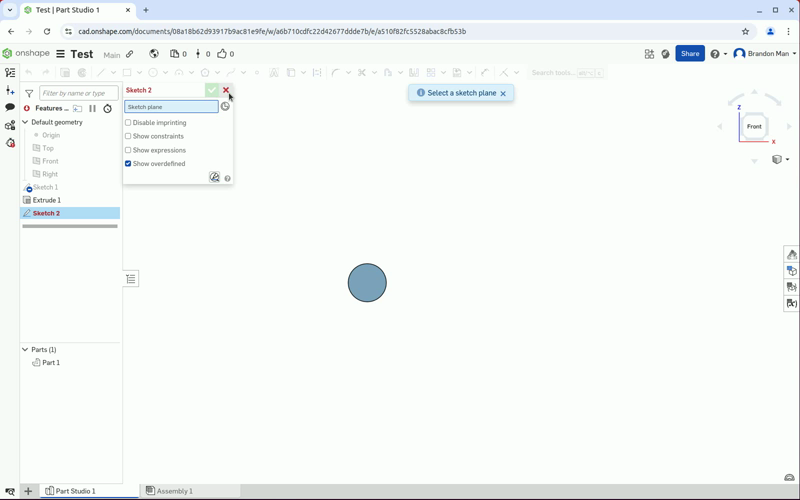
mouse_move(73, 163)
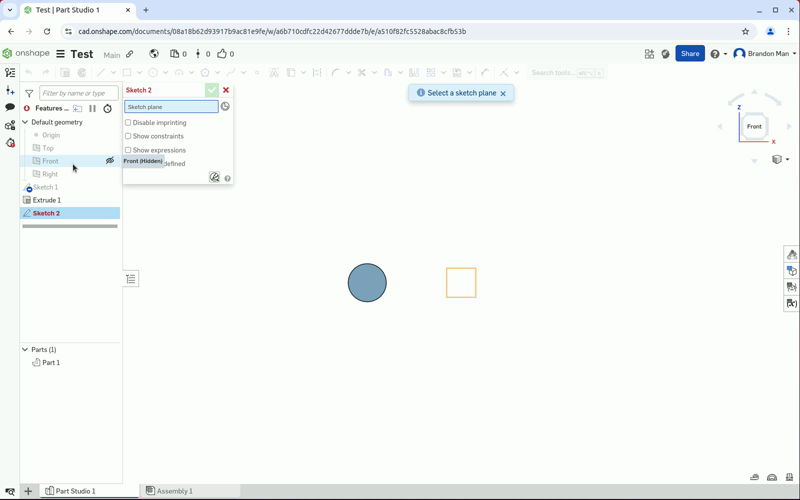
click(73, 163)
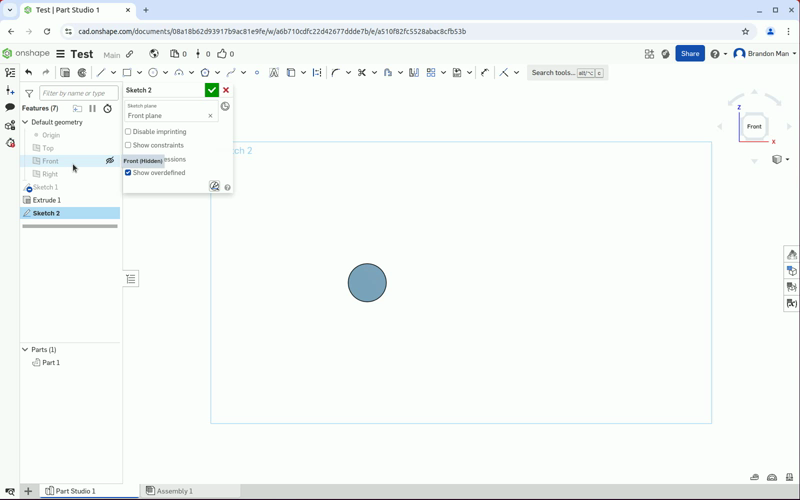
mouse_move(73, 352)
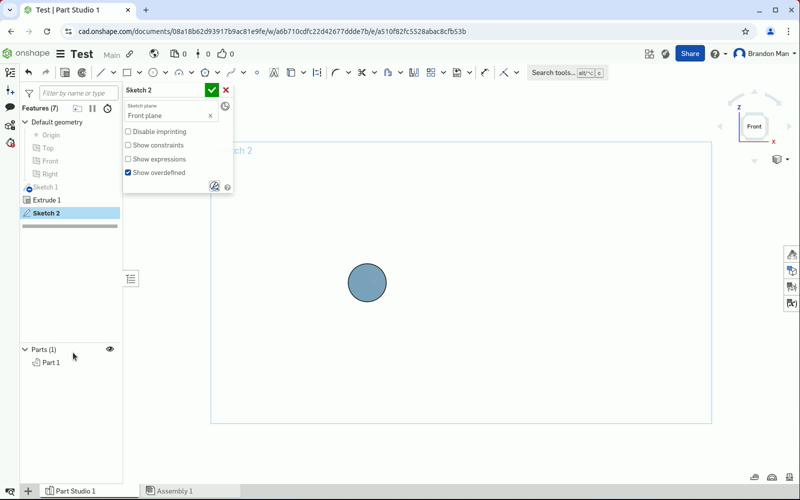
key(y)
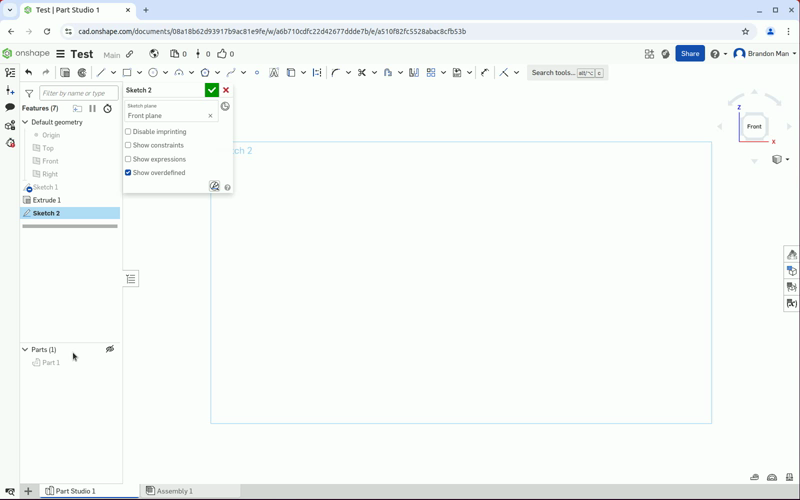
key(c)
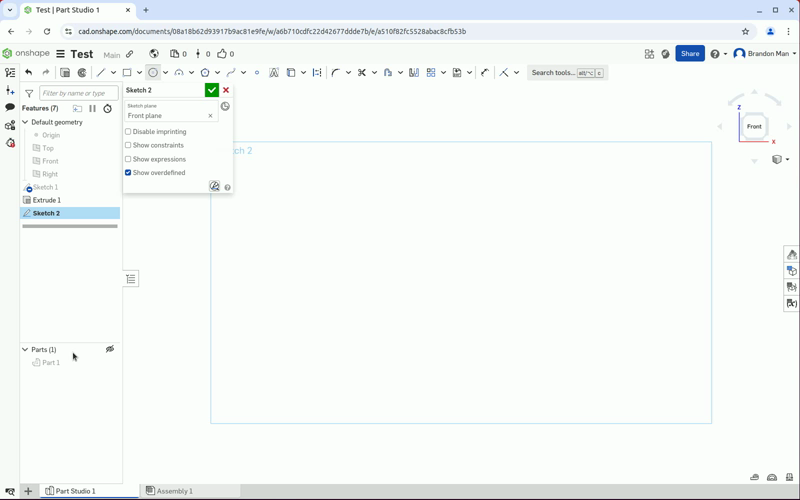
key_down(shift)
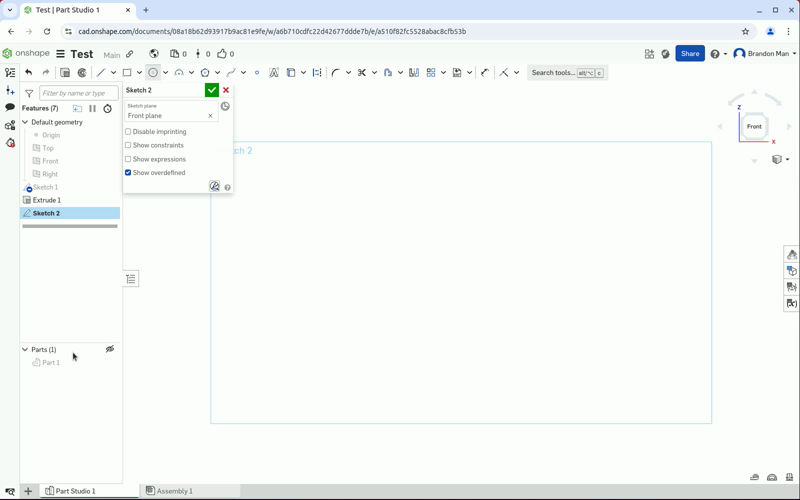
mouse_move(461, 282)
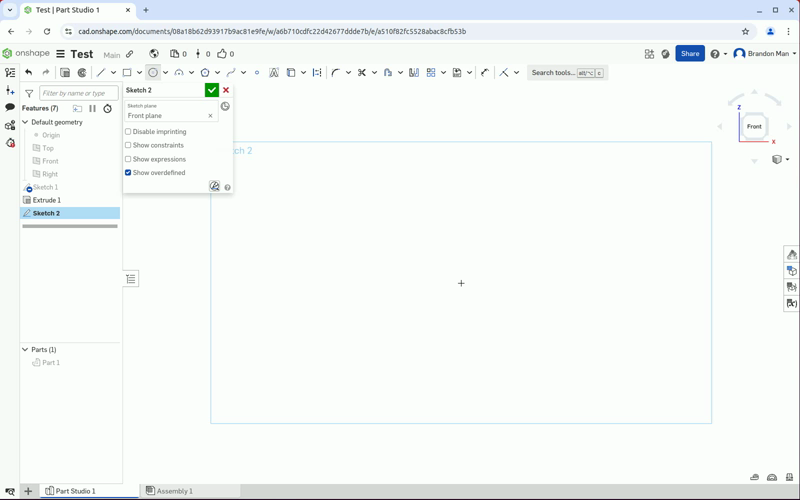
click(461, 282)
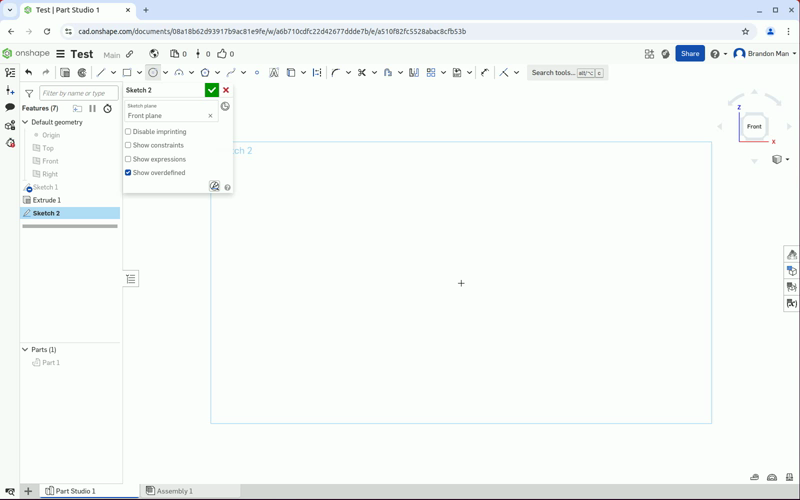
key_up(shift)
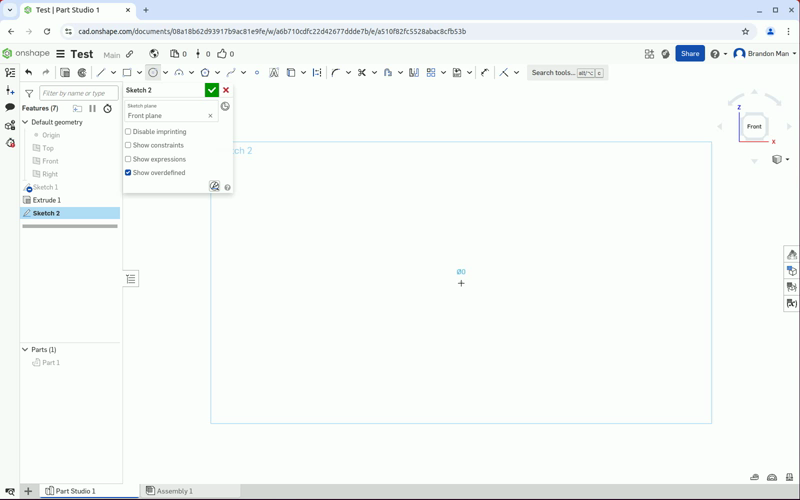
mouse_move(480, 282)
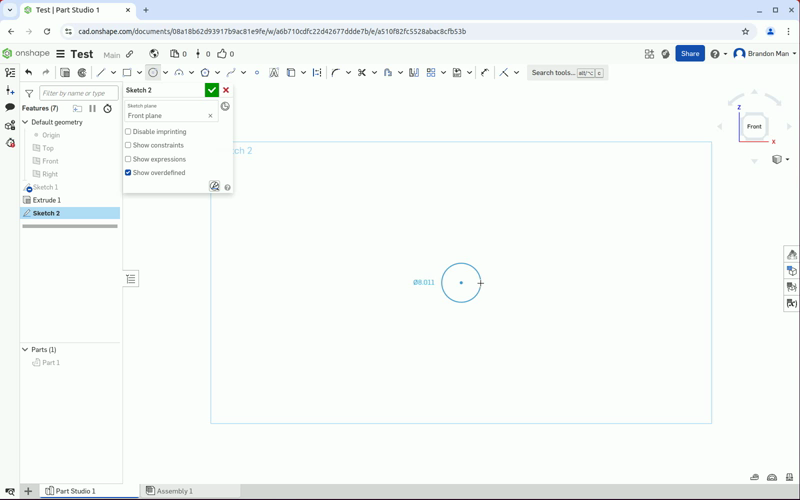
click(480, 282)
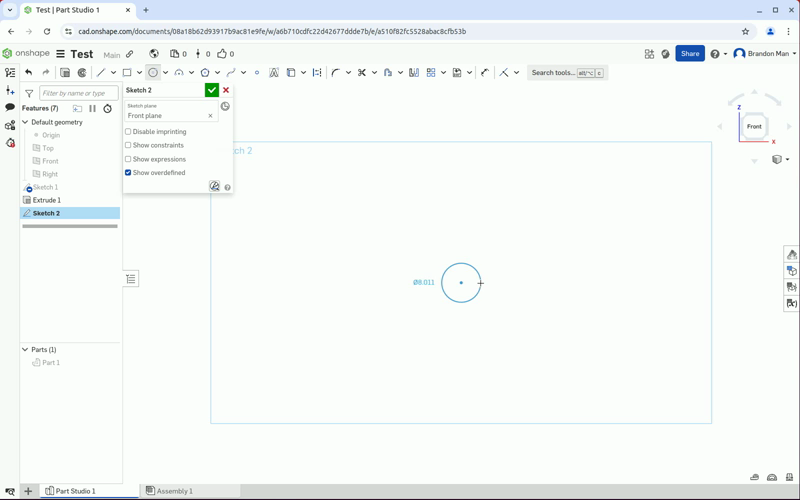
key(esc)
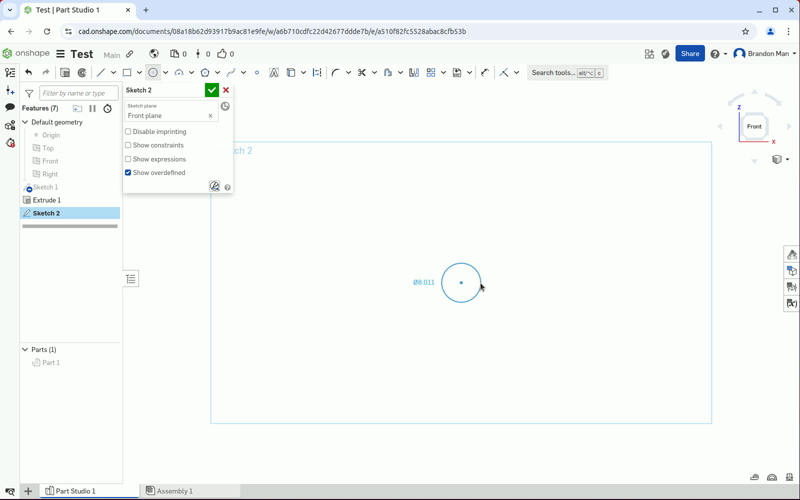
mouse_move(453, 270)
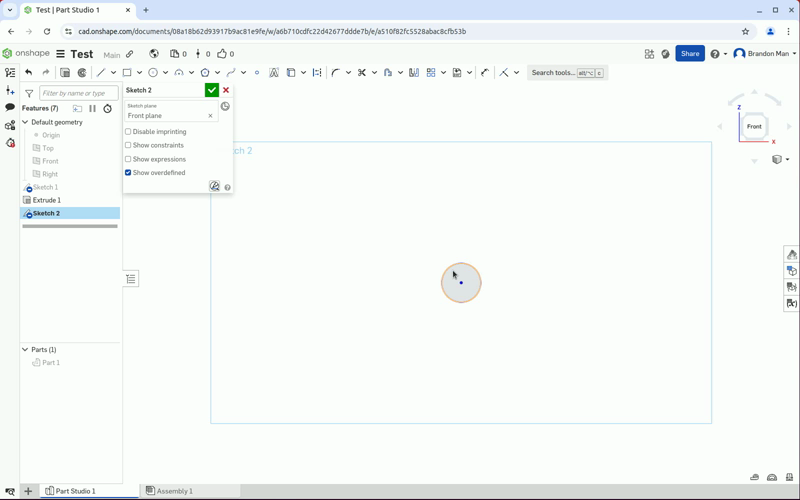
scroll(6)
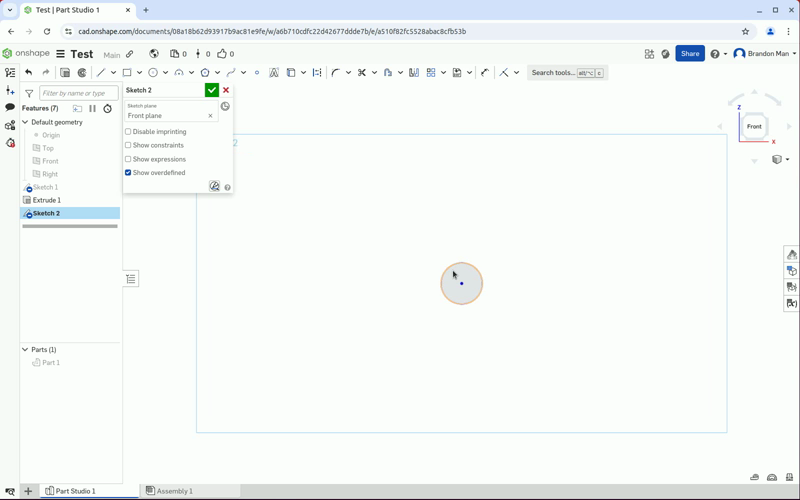
scroll(6)
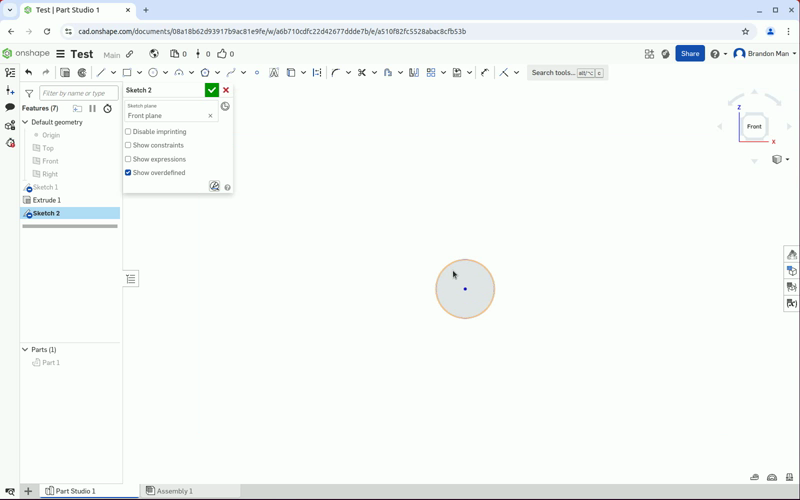
scroll(6)
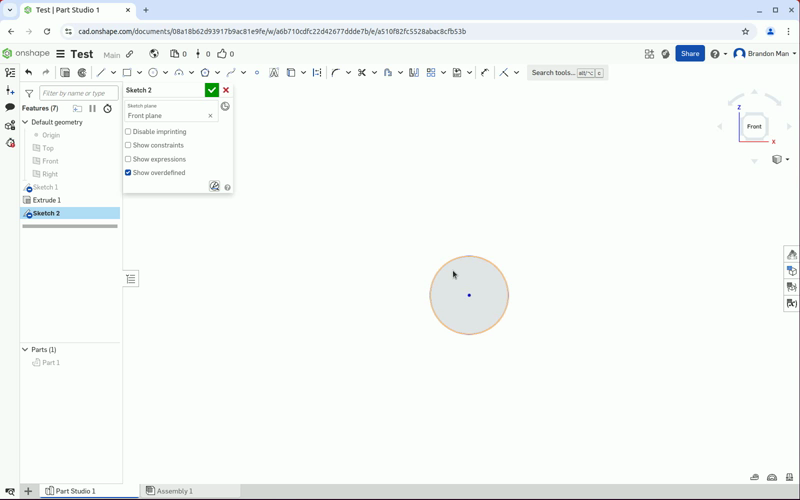
scroll(6)
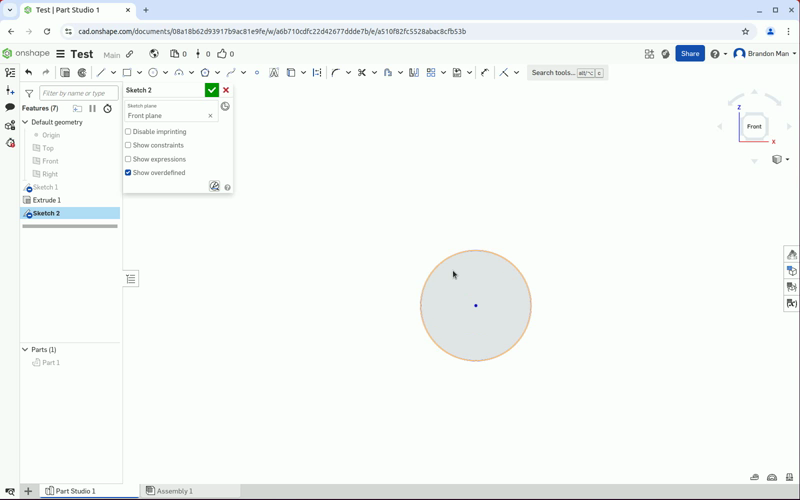
scroll(6)
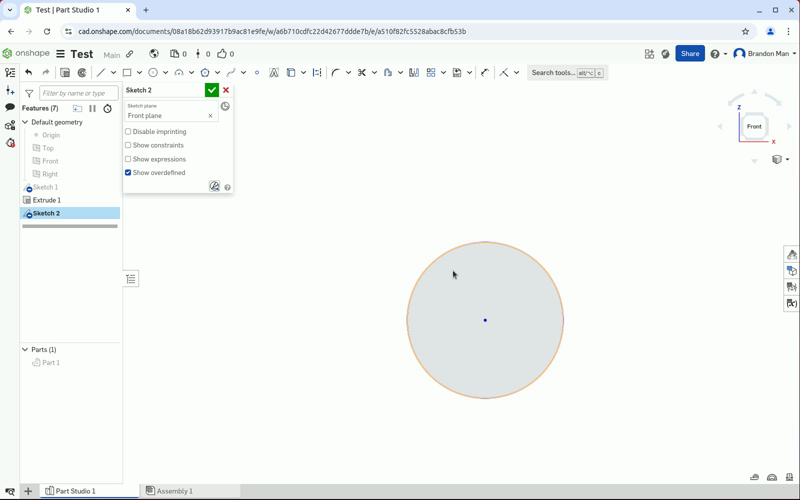
scroll(6)
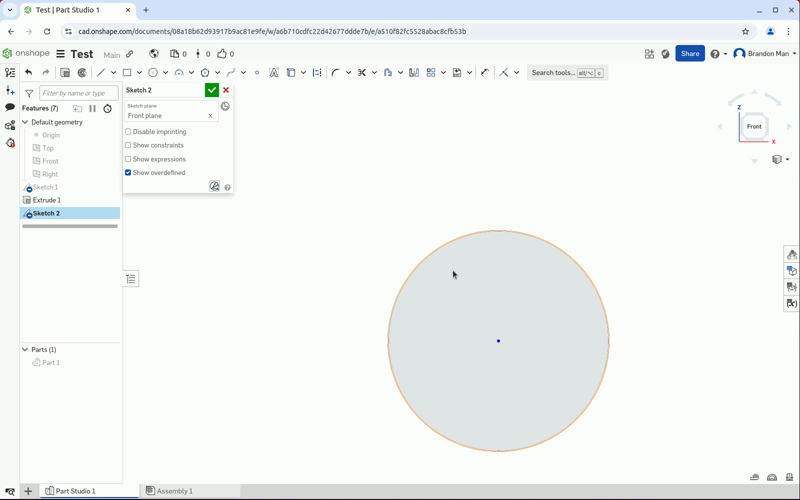
scroll(6)
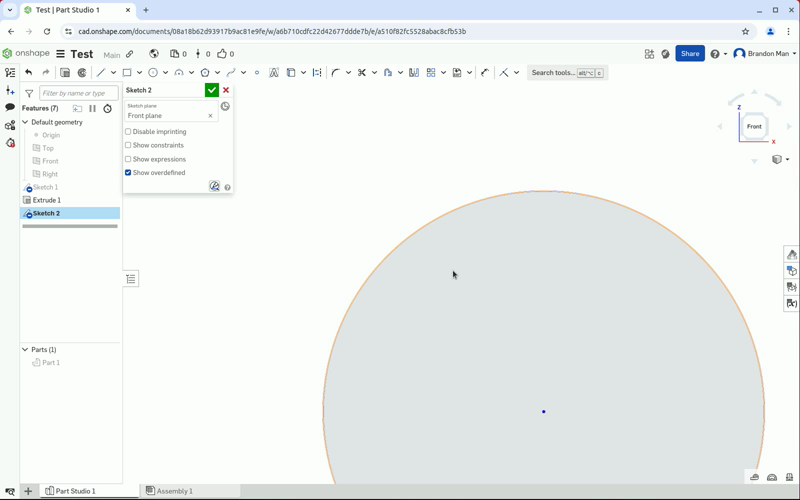
click(453, 270)
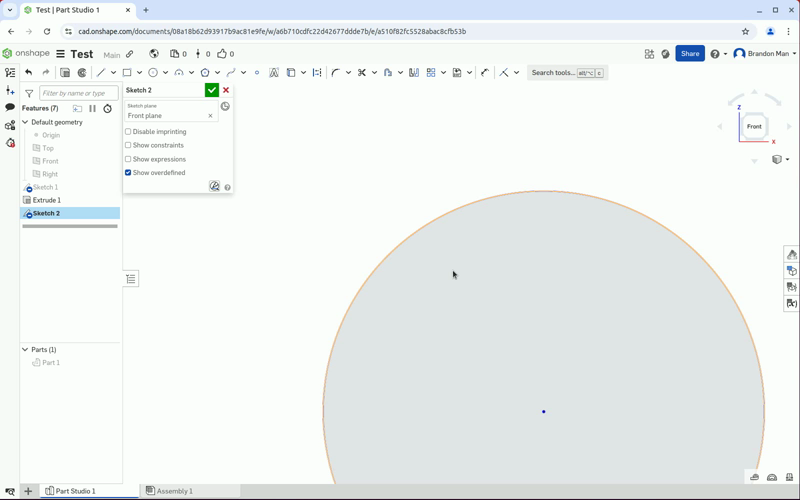
scroll(-6)
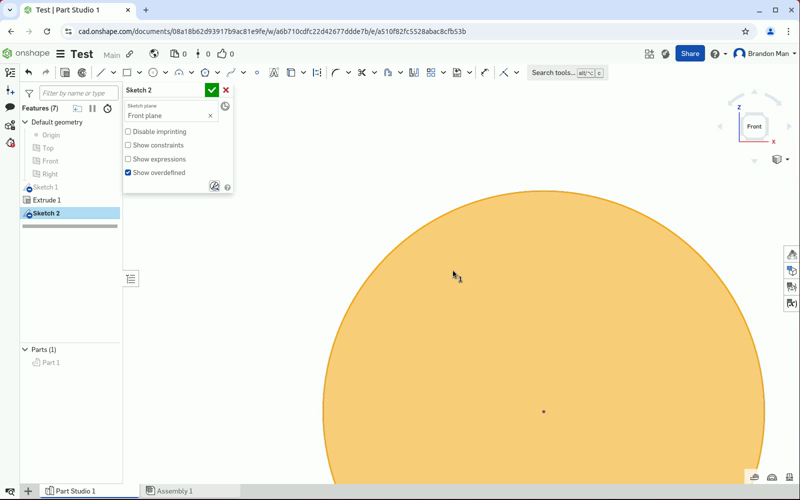
scroll(-6)
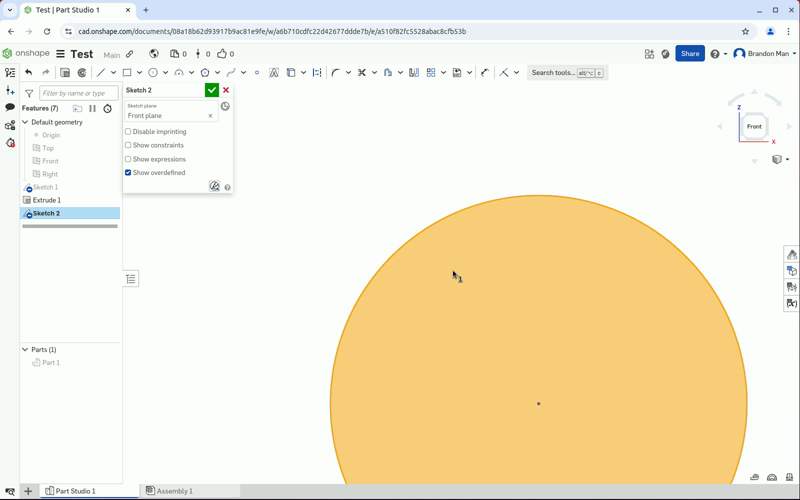
scroll(-6)
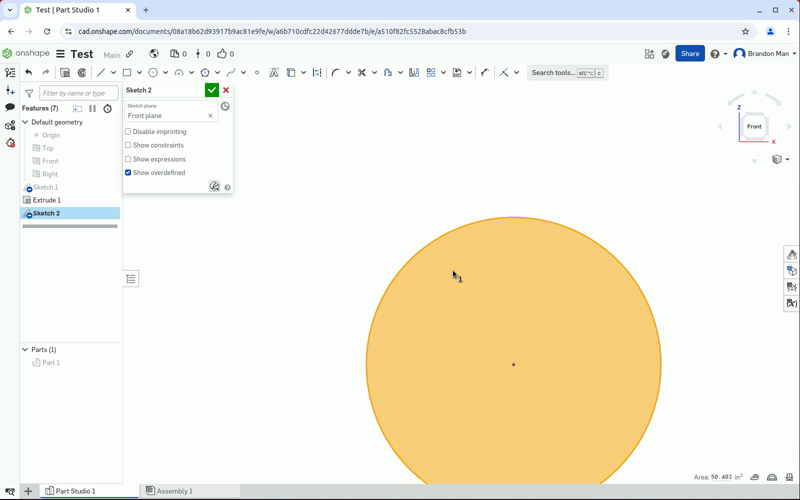
scroll(-6)
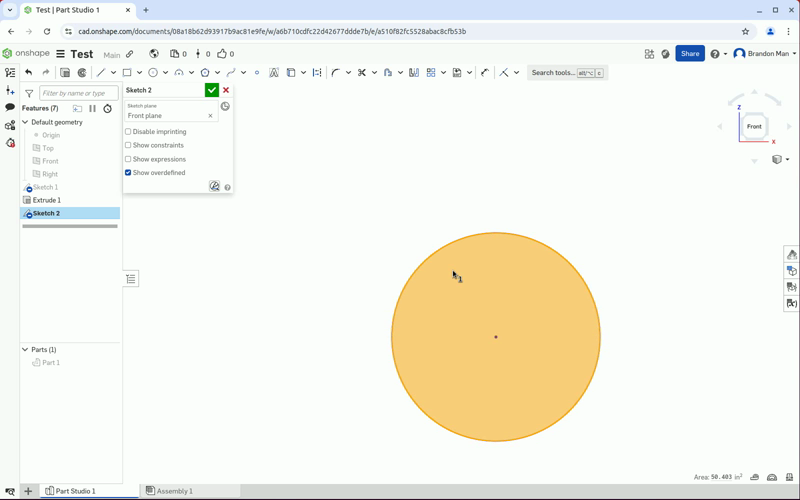
scroll(-6)
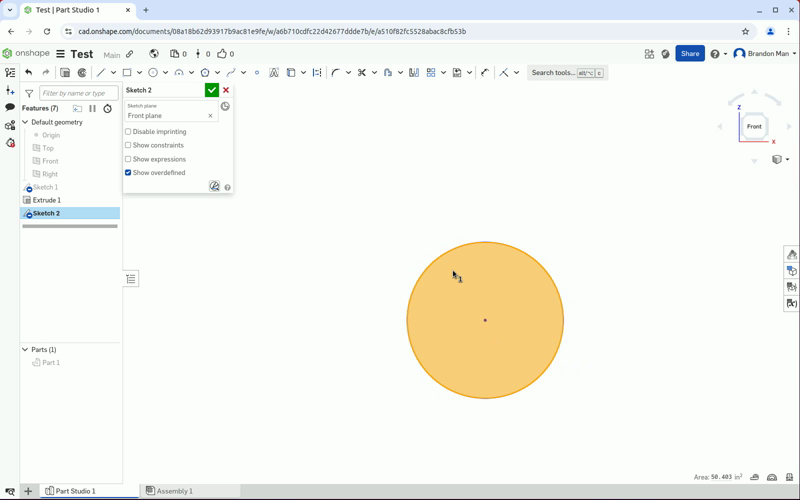
scroll(-6)
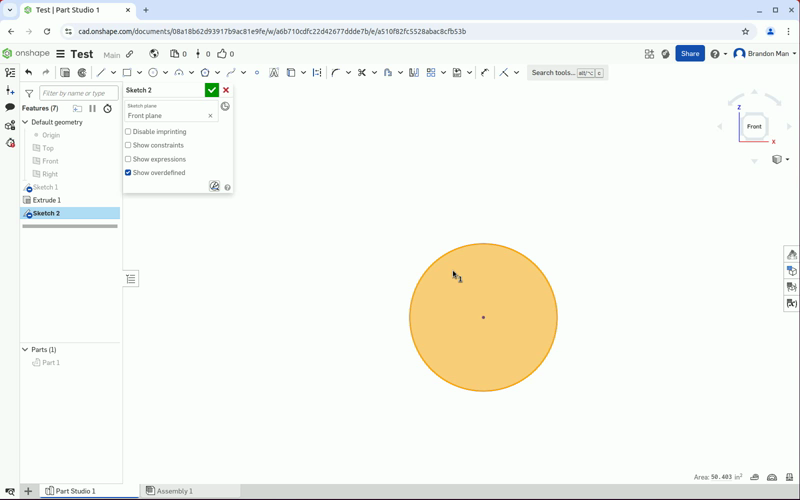
scroll(-6)
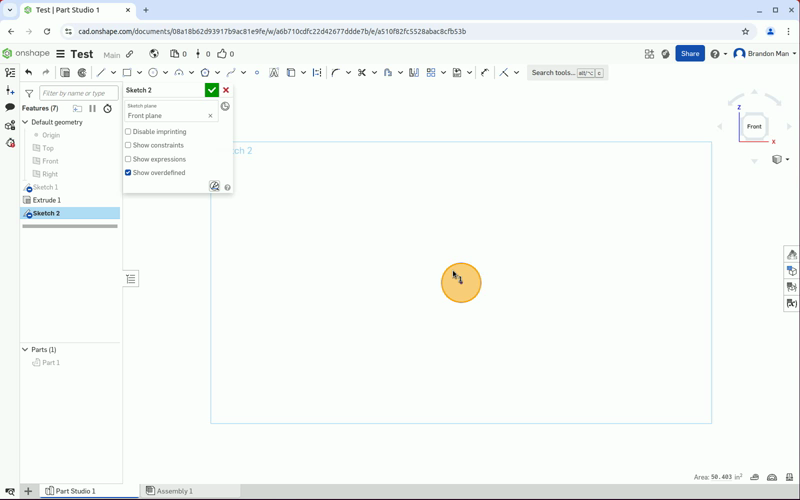
mouse_move(73, 352)
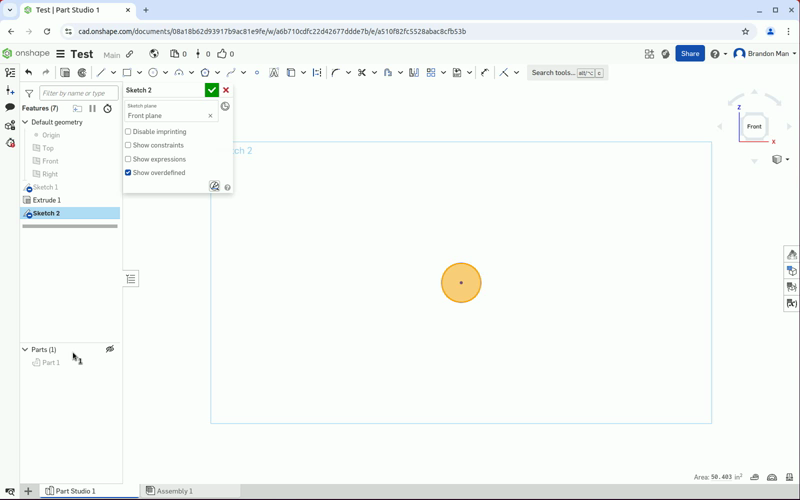
key(shift+y)
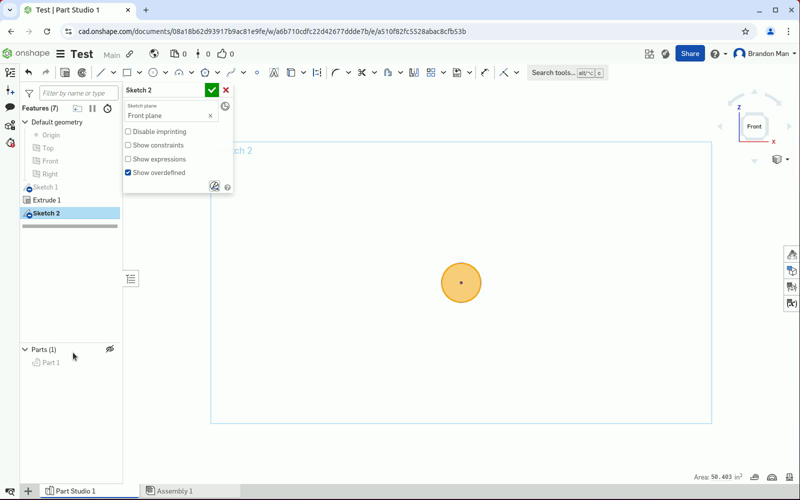
key(shift+e)
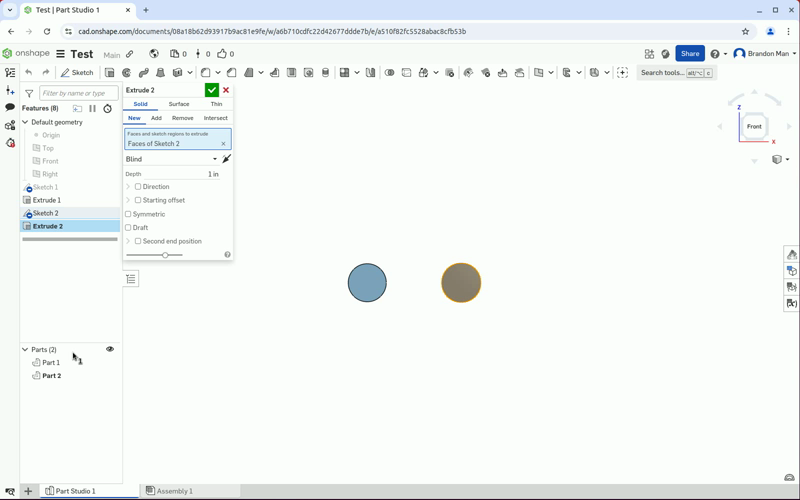
mouse_move(143, 106)
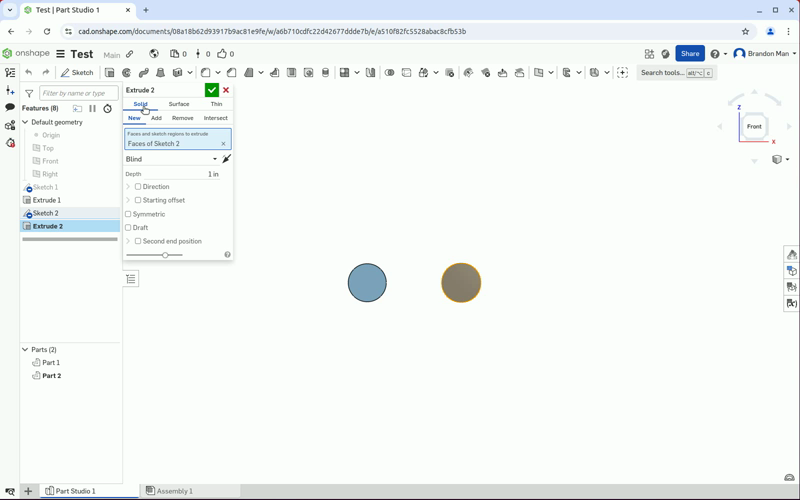
click(143, 106)
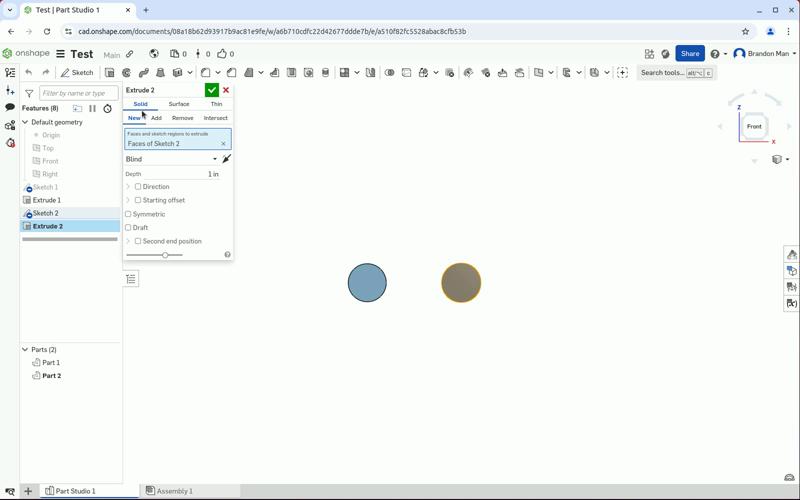
mouse_move(137, 120)
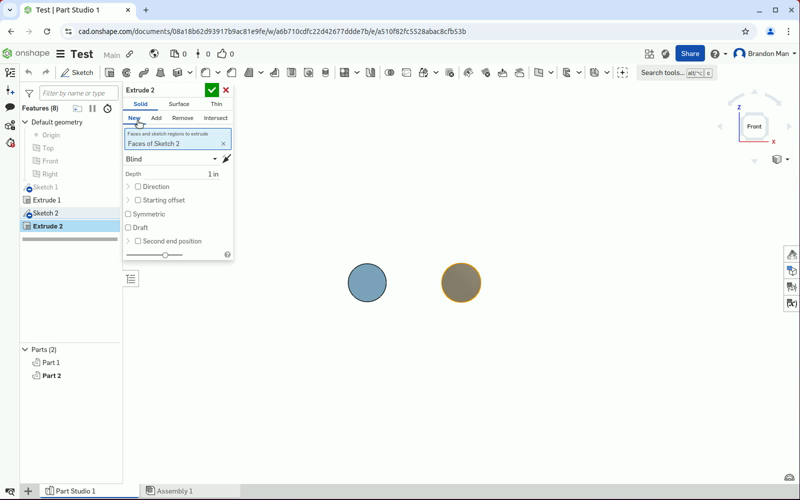
click(137, 120)
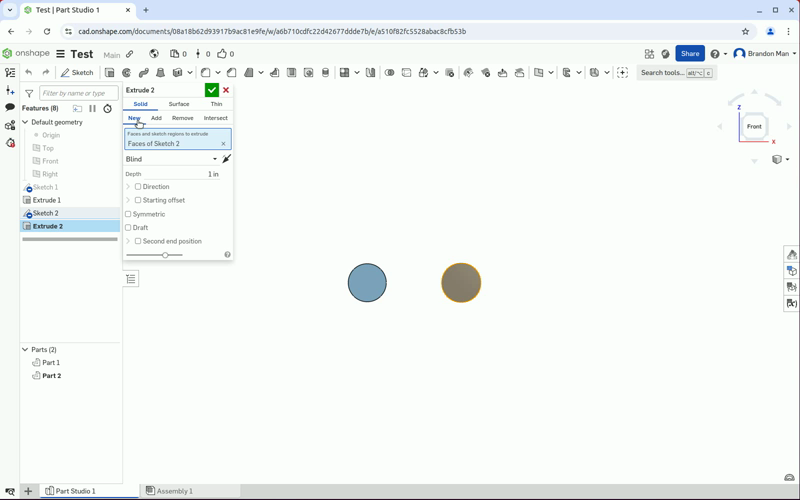
key(tab, 4)
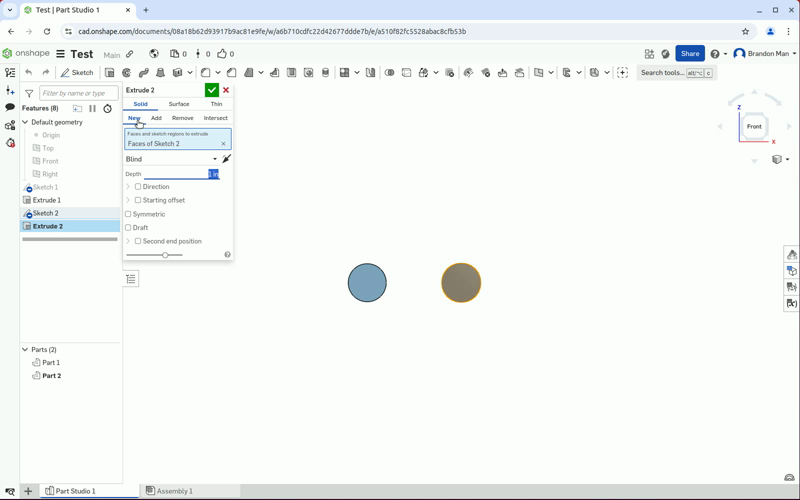
text(6.258)
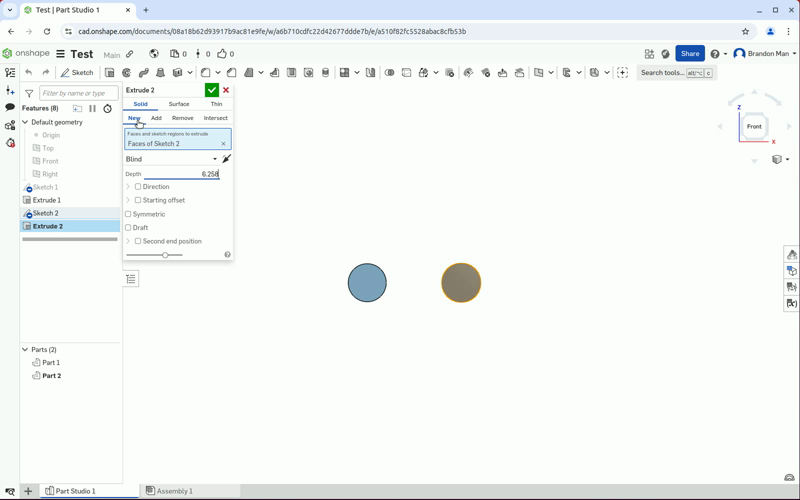
key(enter)
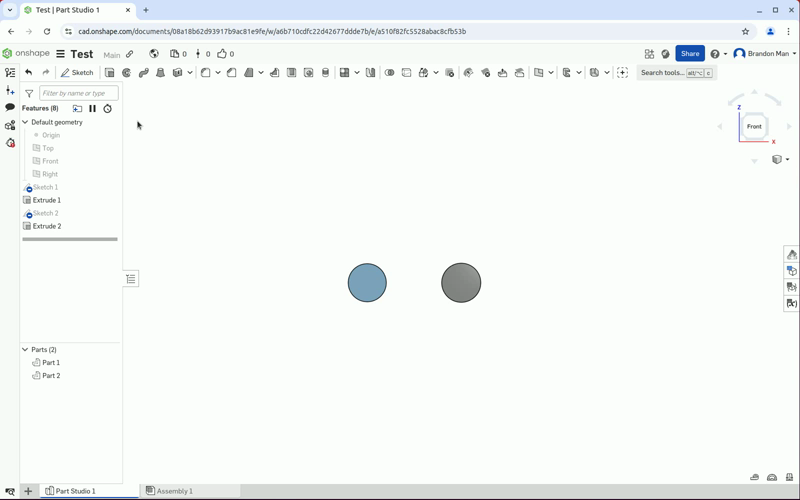
key(shift+h)
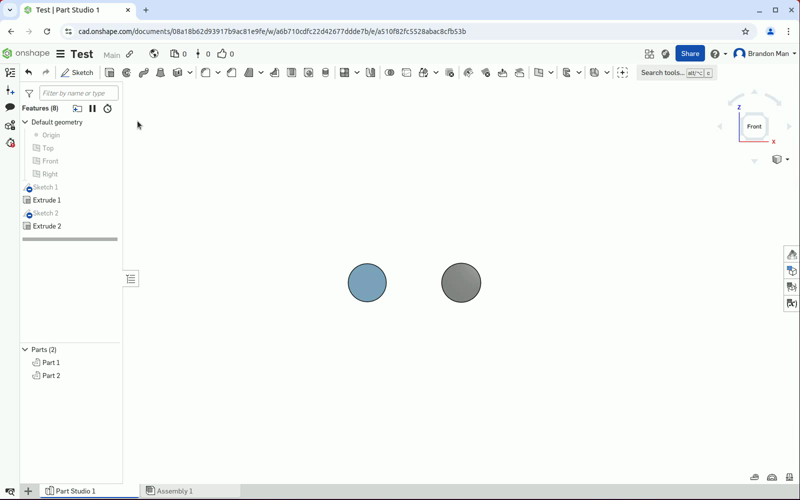
key(shift+h)
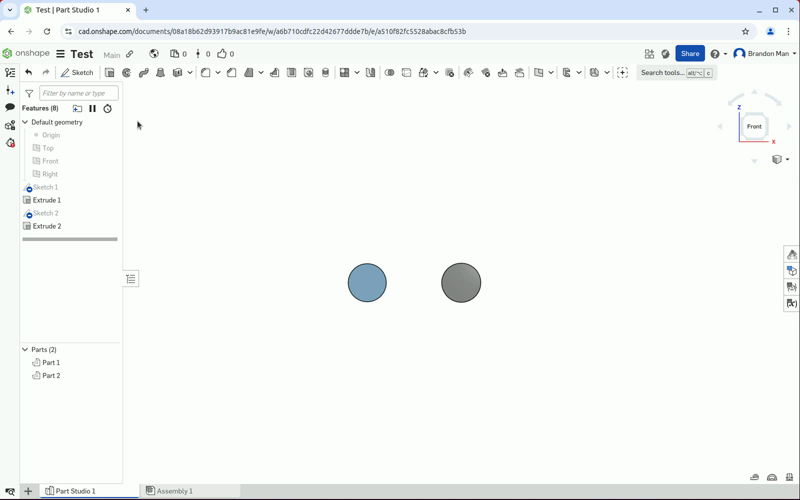
mouse_move(73, 189)
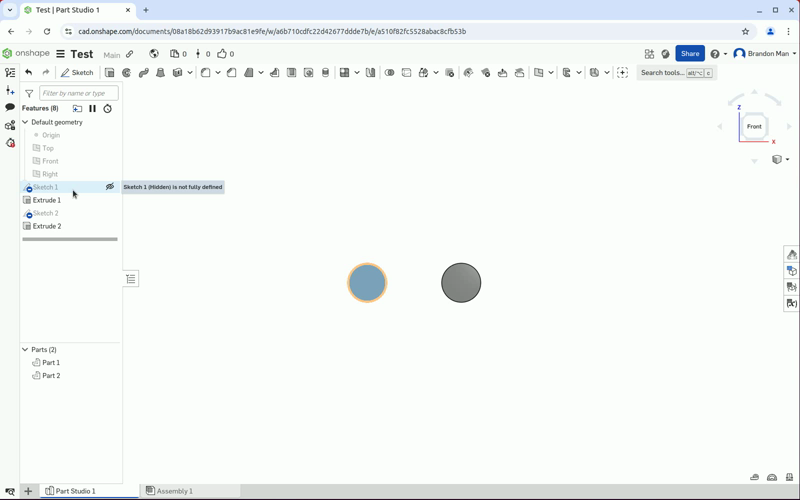
click(73, 189)
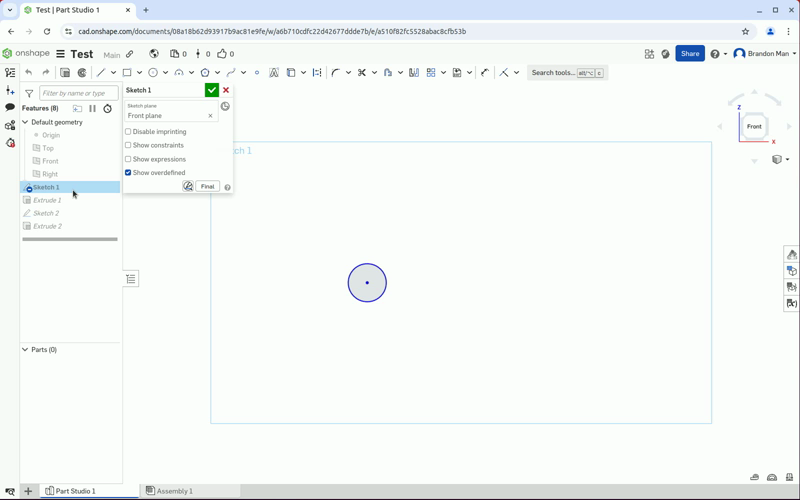
mouse_move(229, 92)
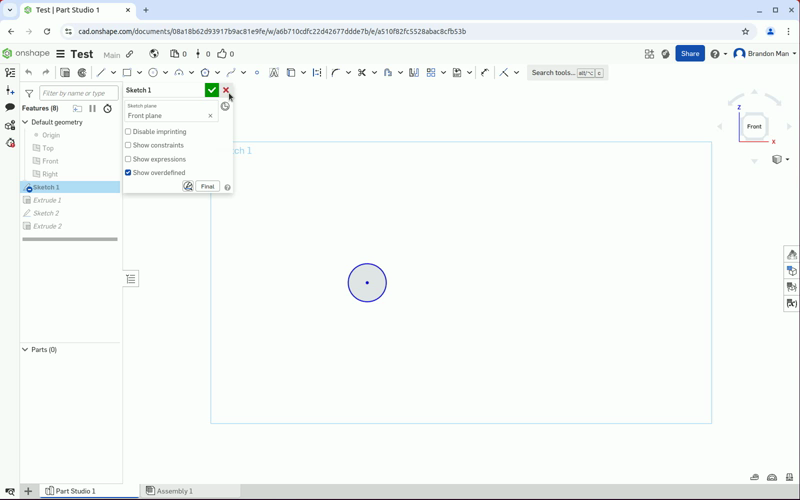
click(229, 92)
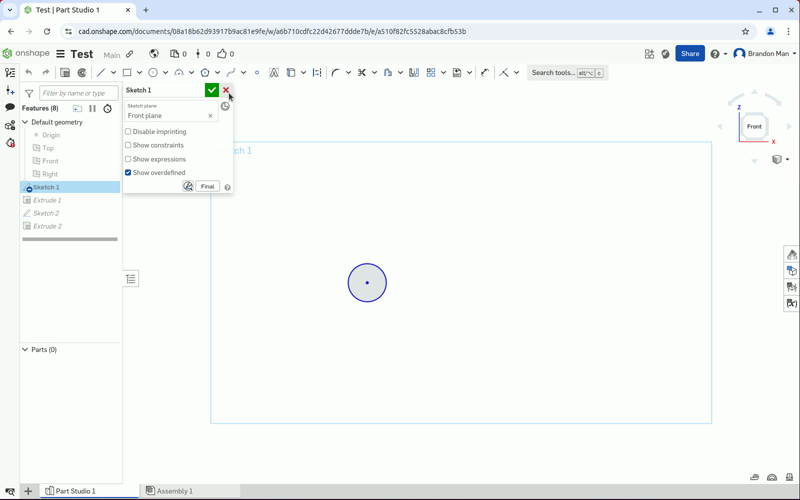
key(shift+s)
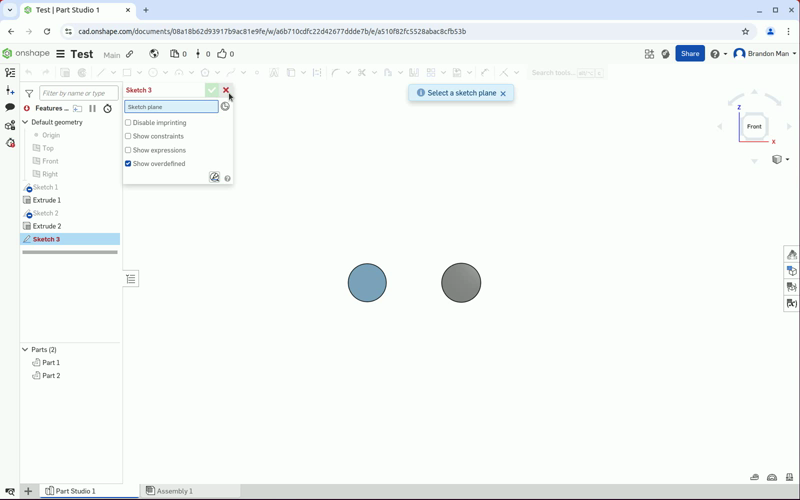
mouse_move(73, 163)
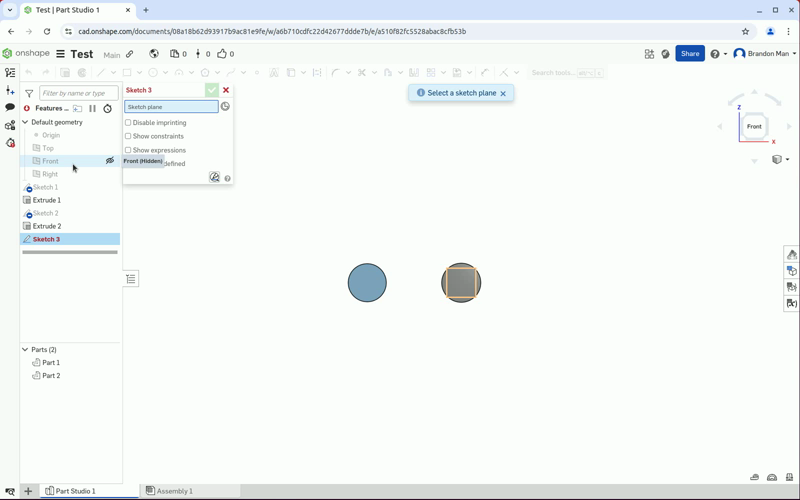
click(73, 163)
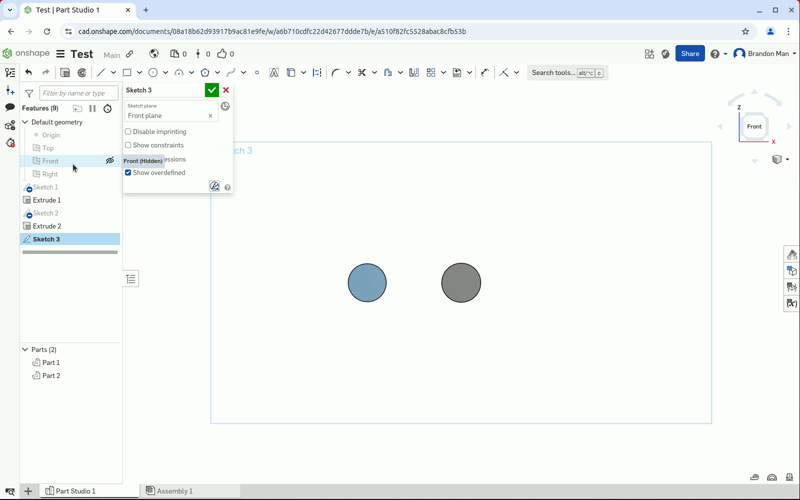
mouse_move(73, 352)
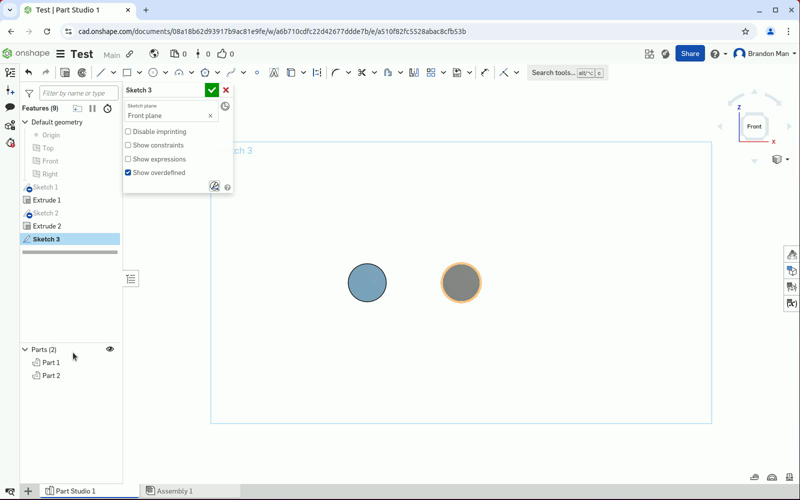
key(y)
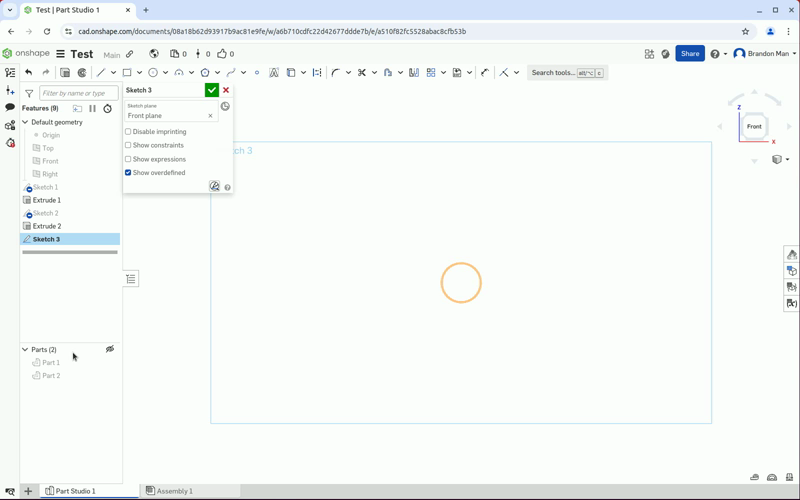
key(l)
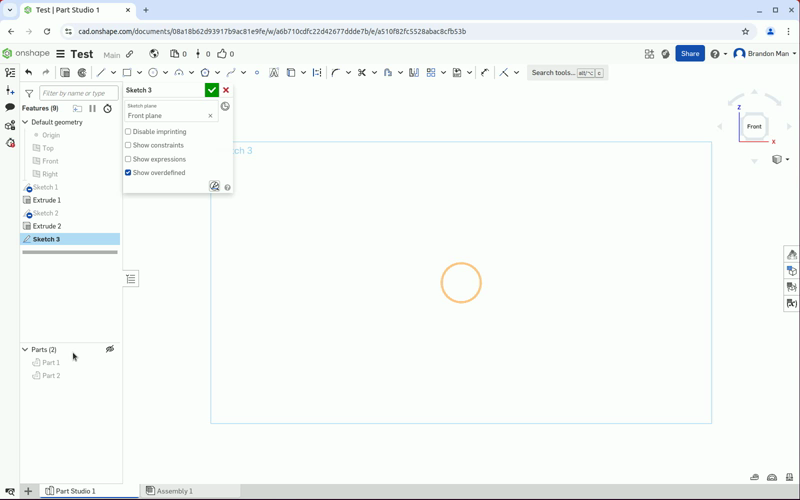
key_down(shift)
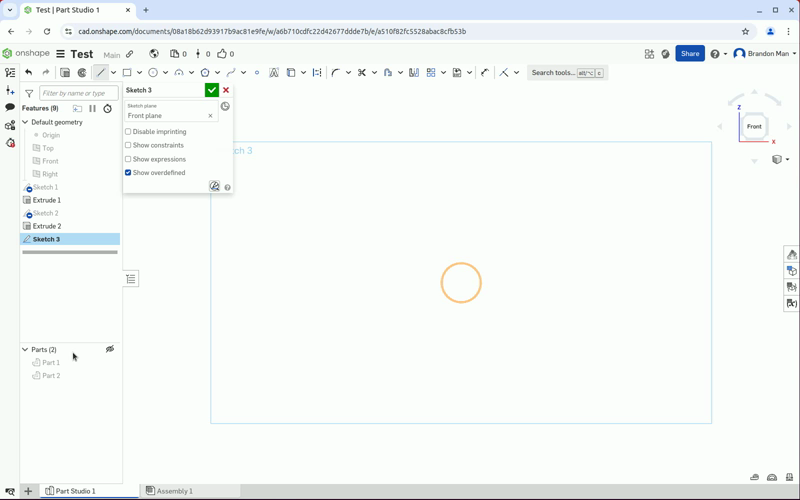
mouse_move(366, 301)
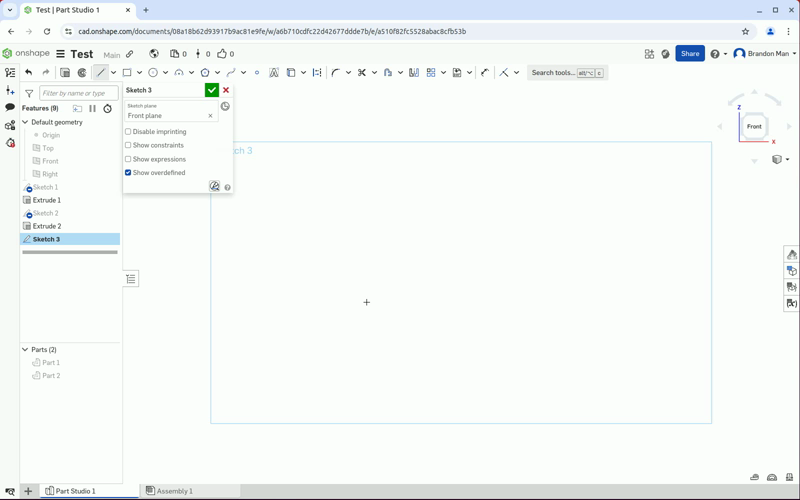
click(366, 301)
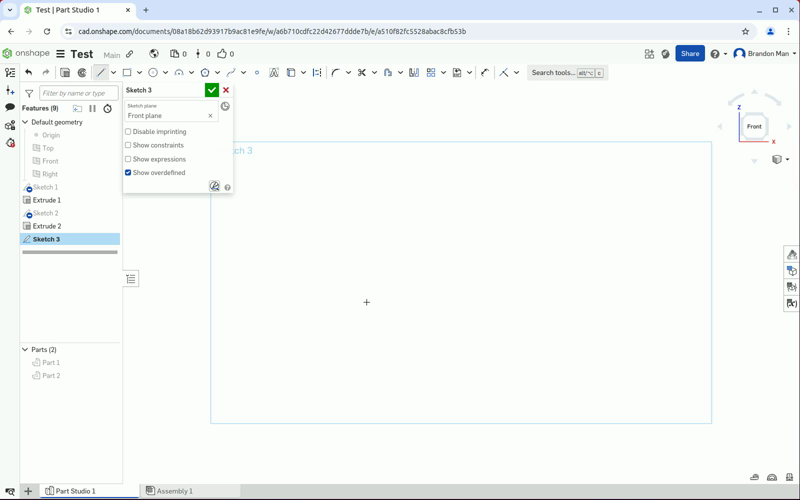
key_up(shift)
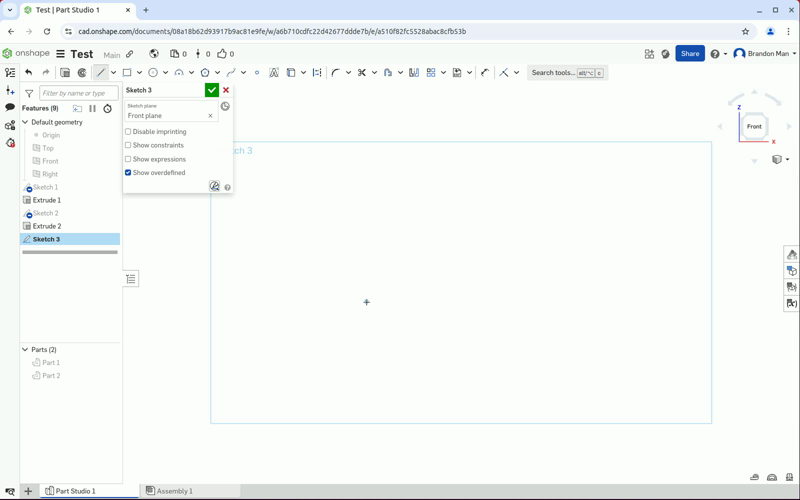
key_down(shift)
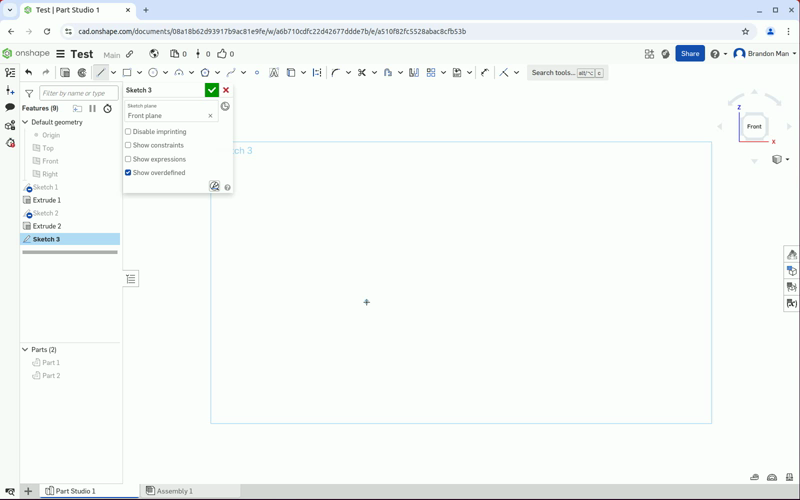
mouse_move(461, 301)
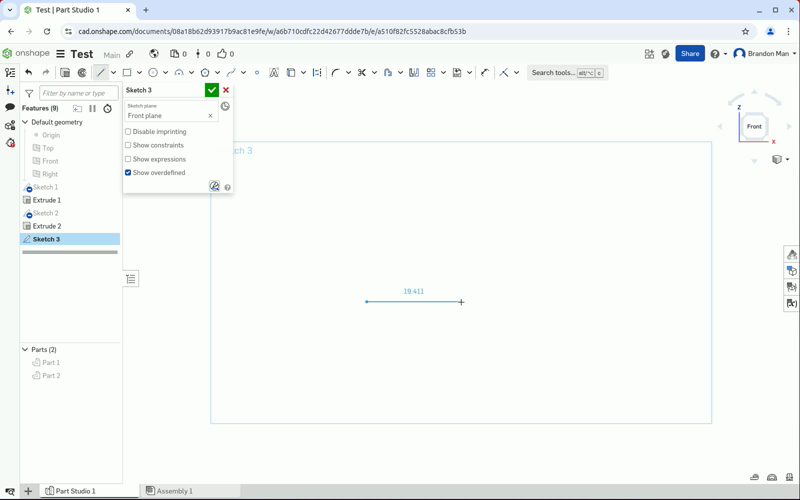
click(461, 301)
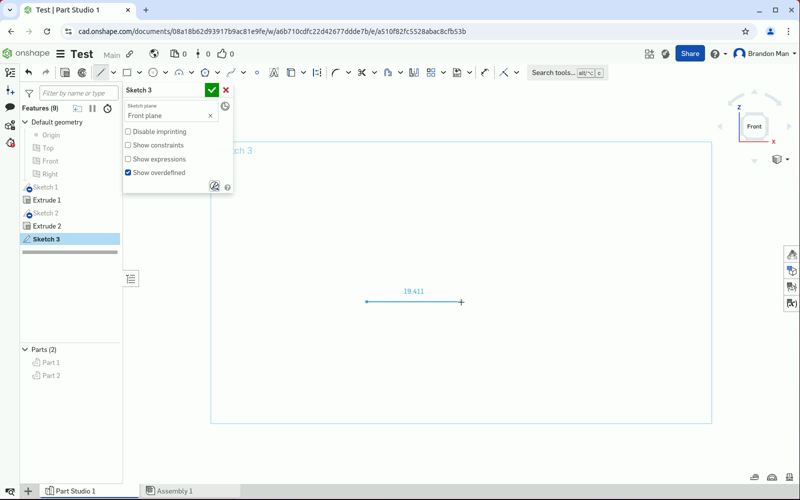
key_up(shift)
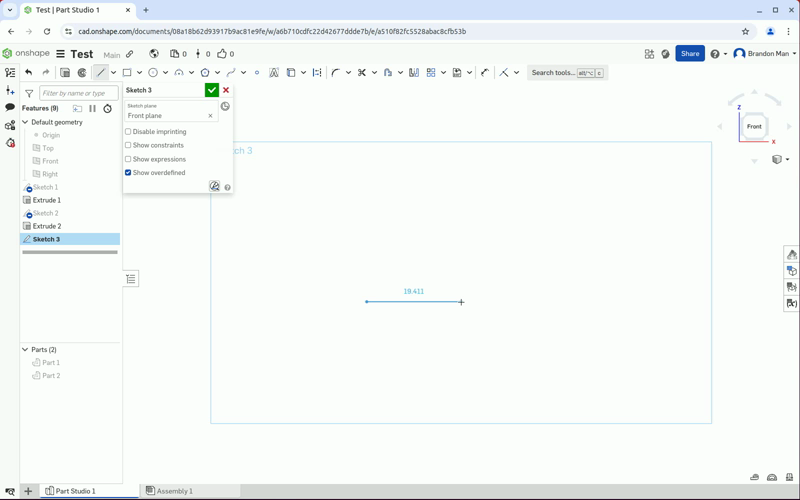
key(esc)
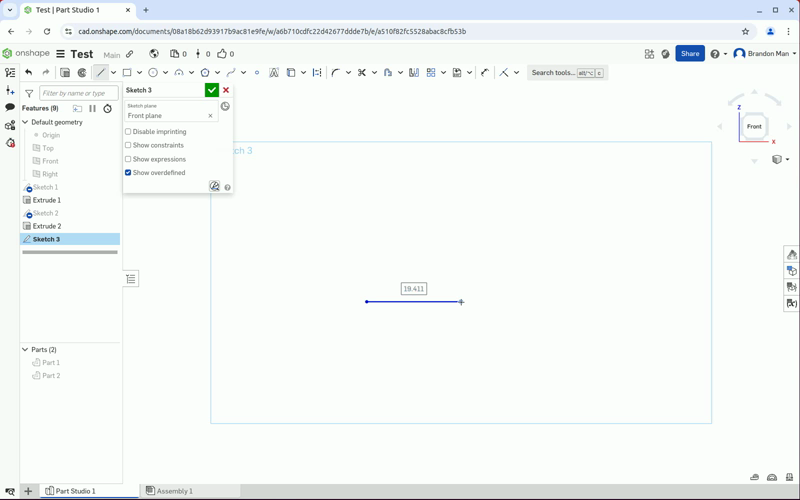
key(a)
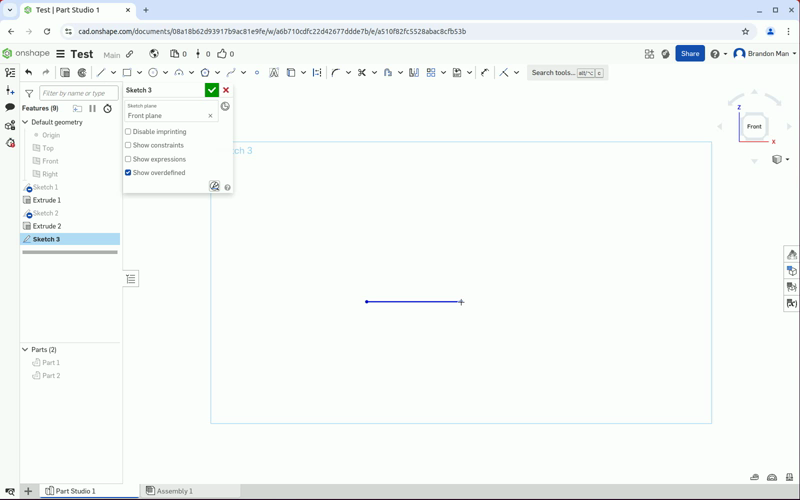
mouse_move(461, 301)
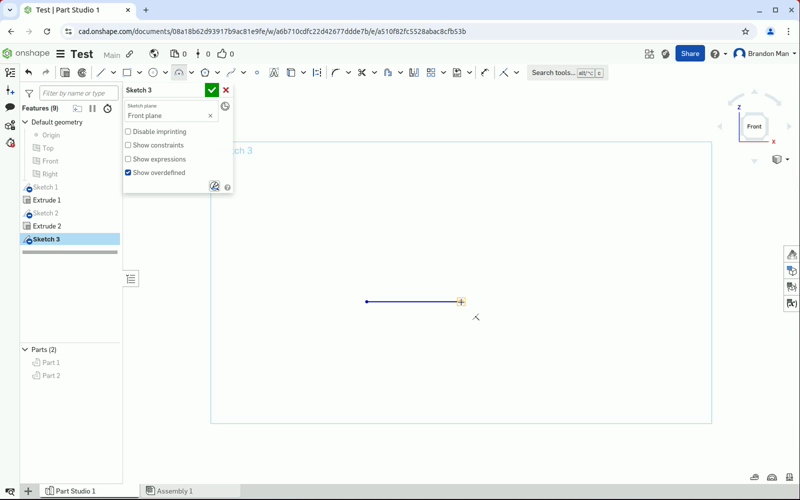
click(461, 301)
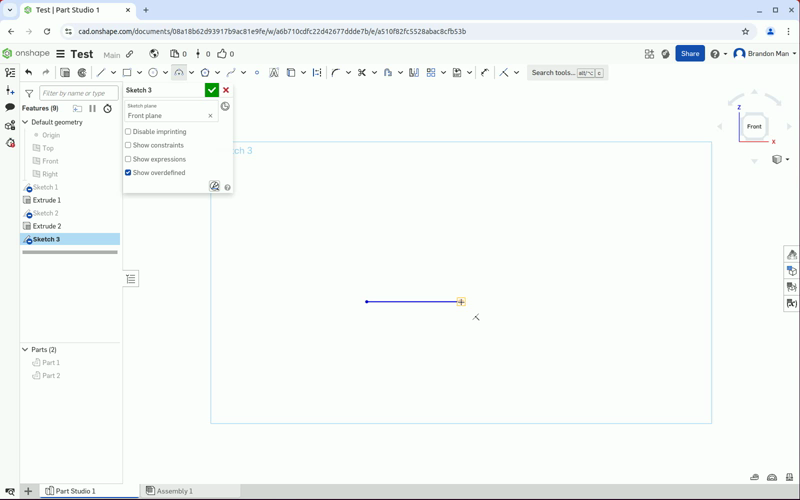
key_down(shift)
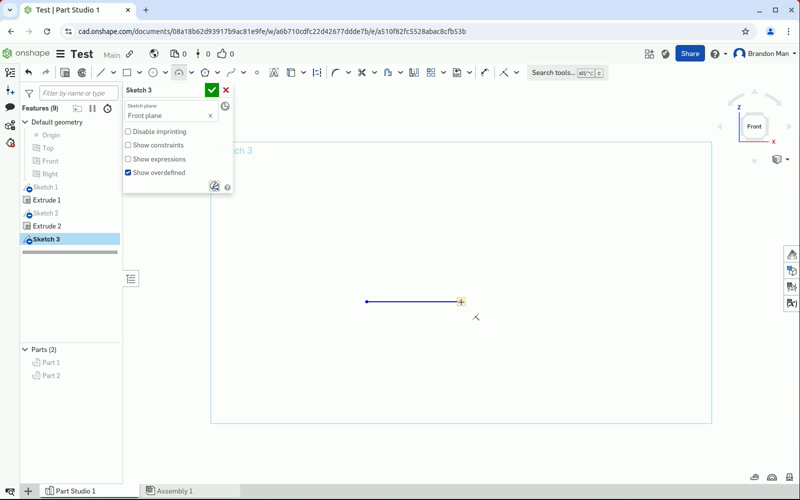
mouse_move(461, 263)
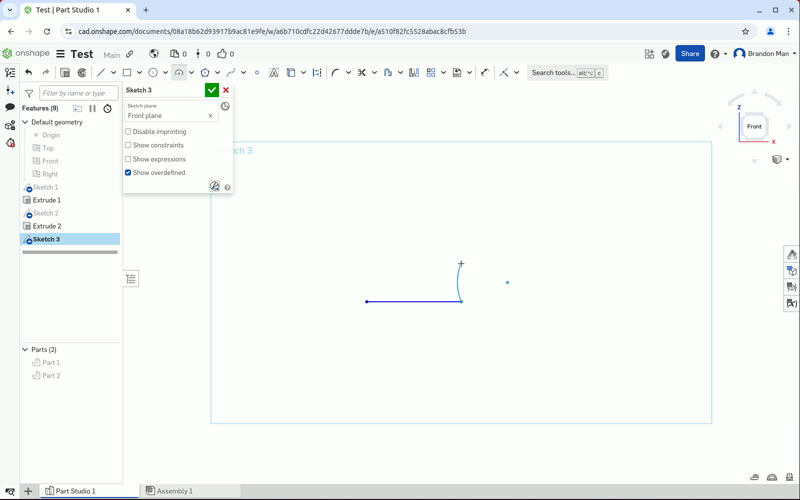
click(461, 263)
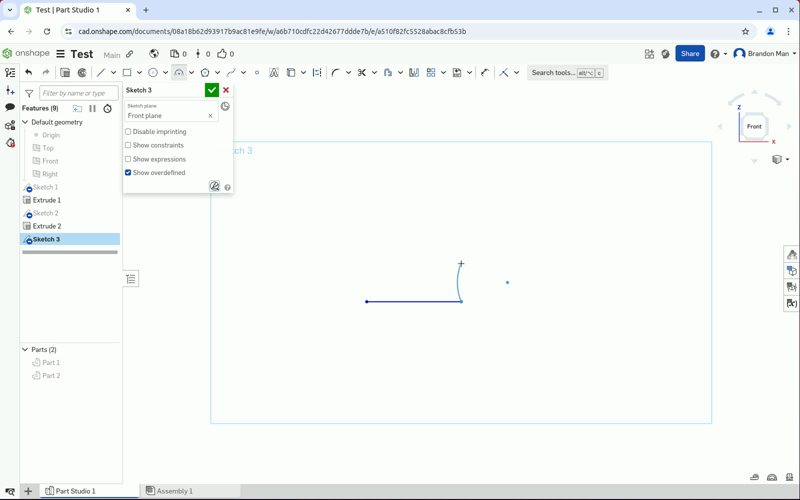
mouse_move(441, 282)
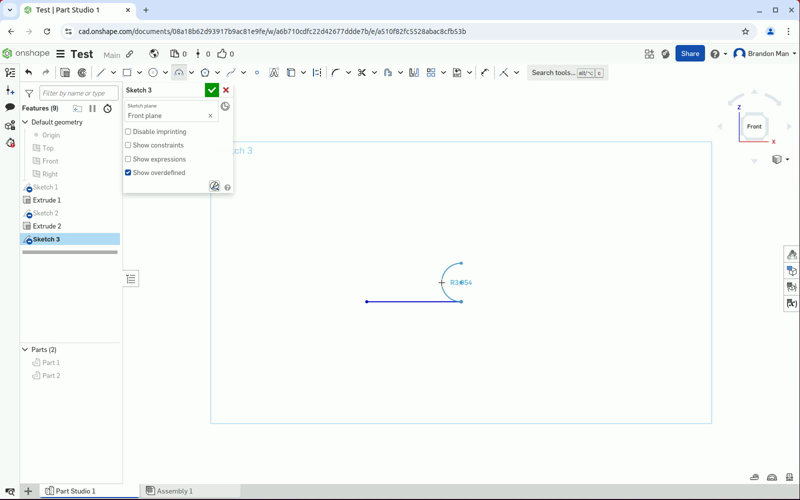
click(441, 282)
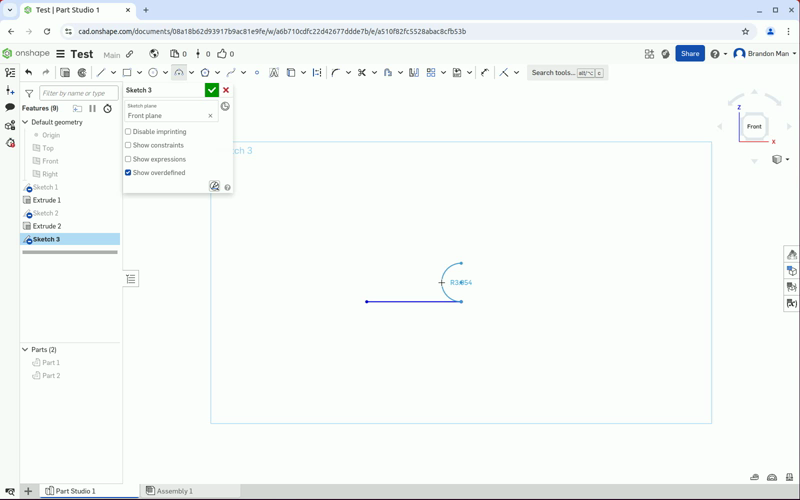
key_up(shift)
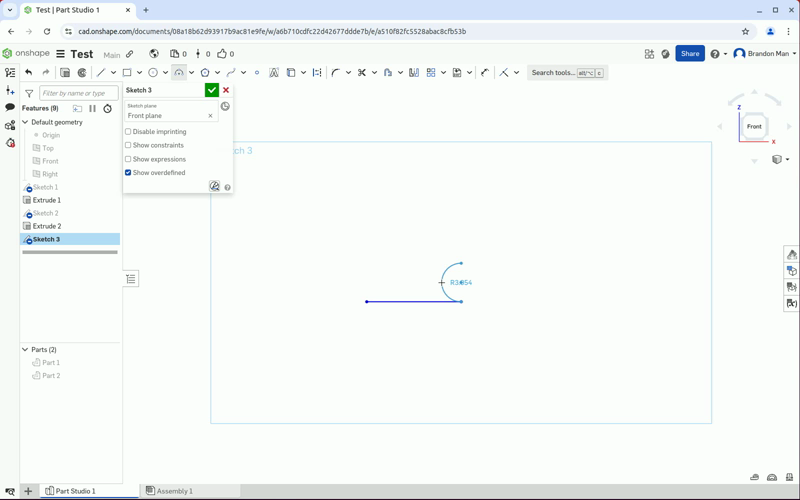
key(esc)
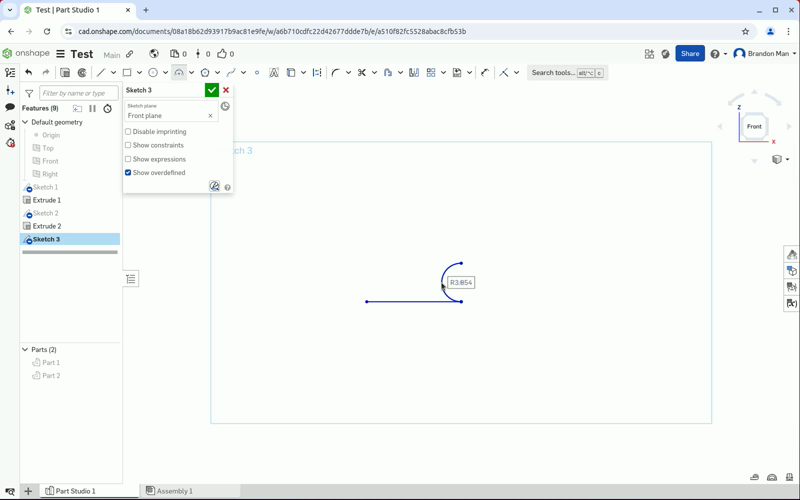
key(l)
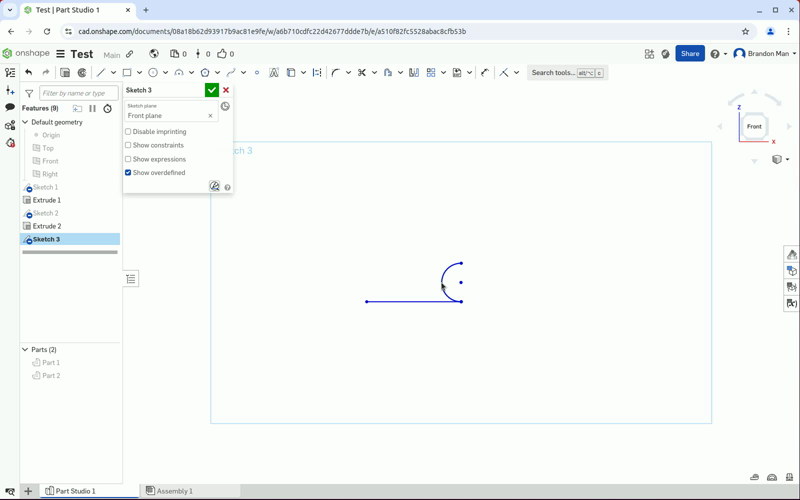
mouse_move(461, 263)
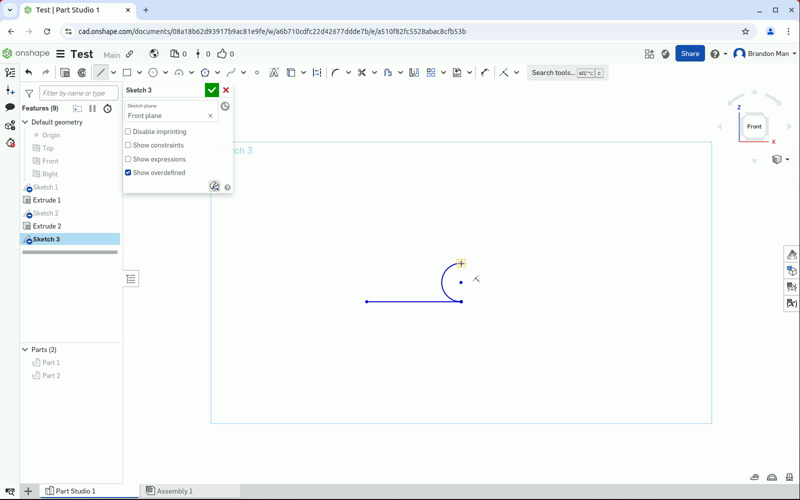
click(461, 263)
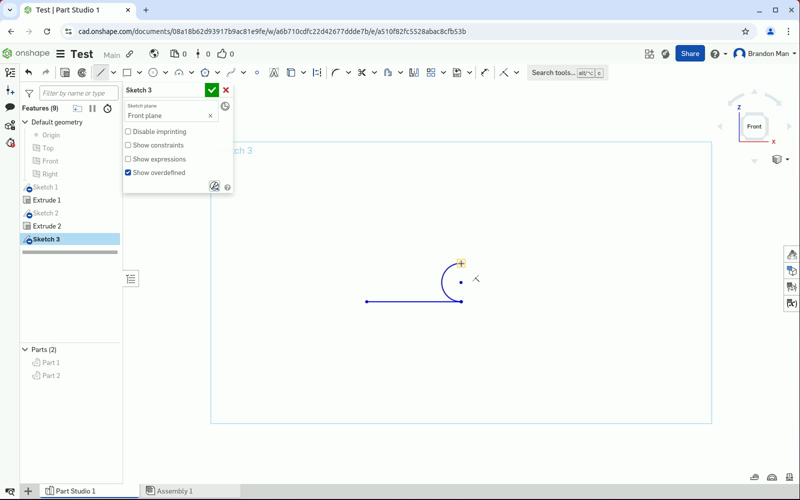
key_down(shift)
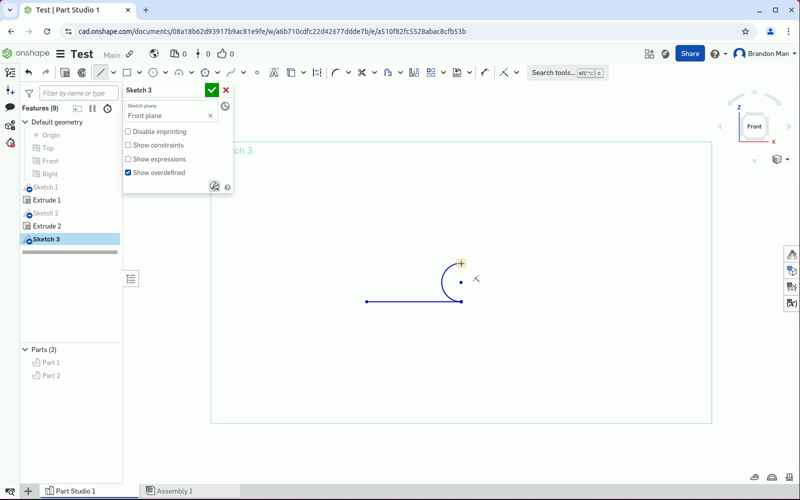
mouse_move(366, 263)
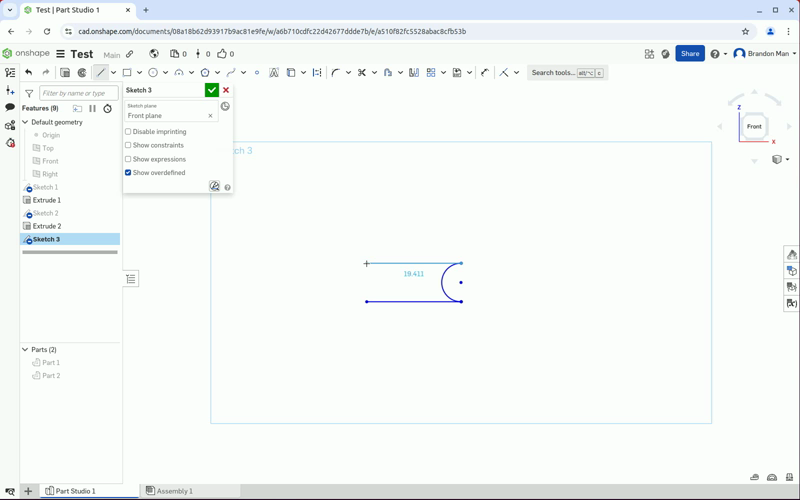
click(366, 263)
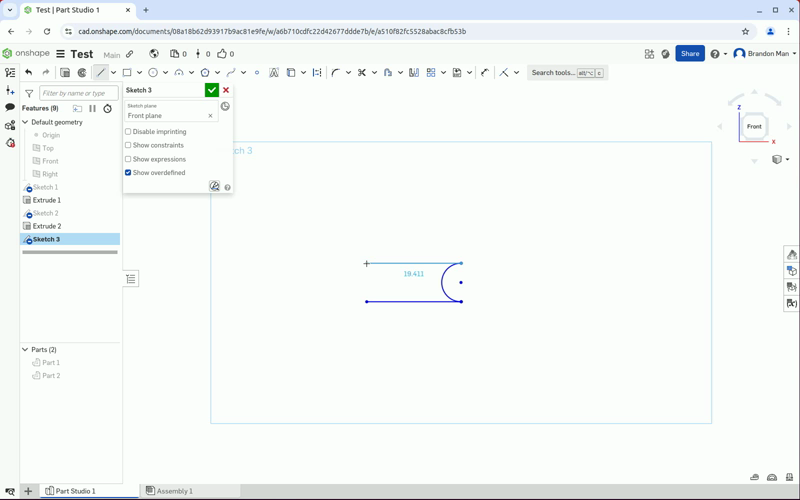
key_up(shift)
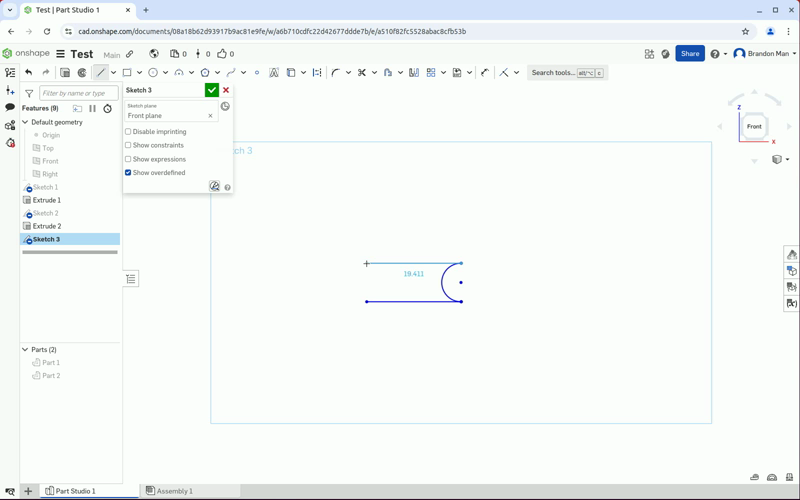
key(esc)
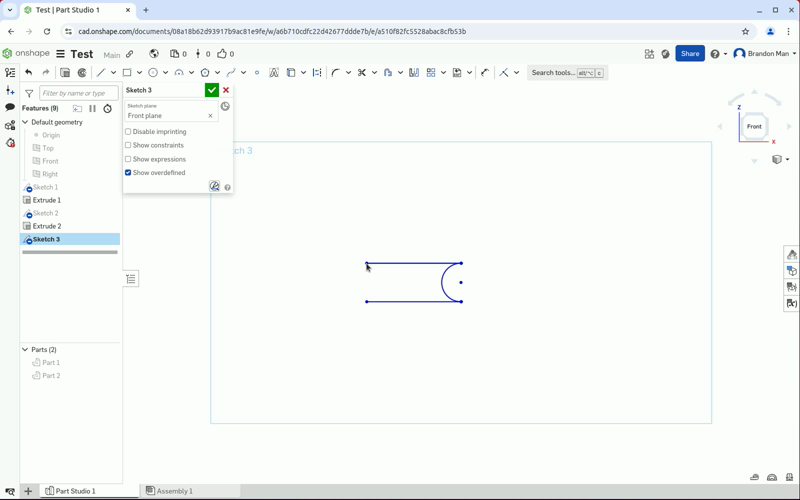
key(a)
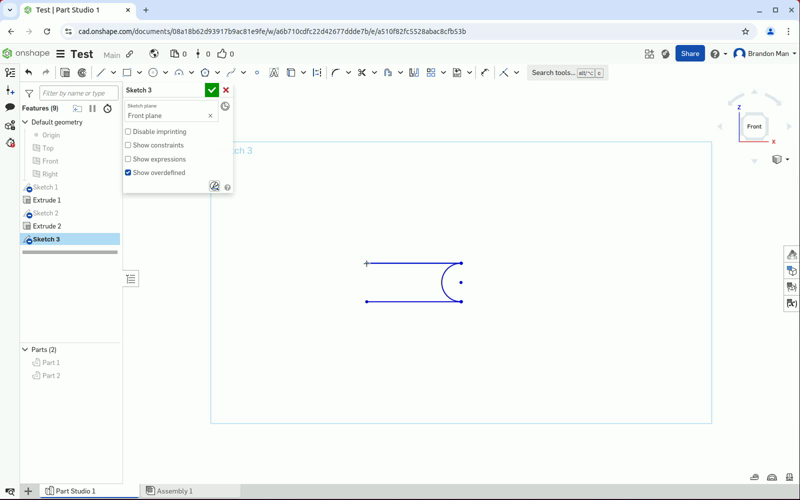
mouse_move(366, 263)
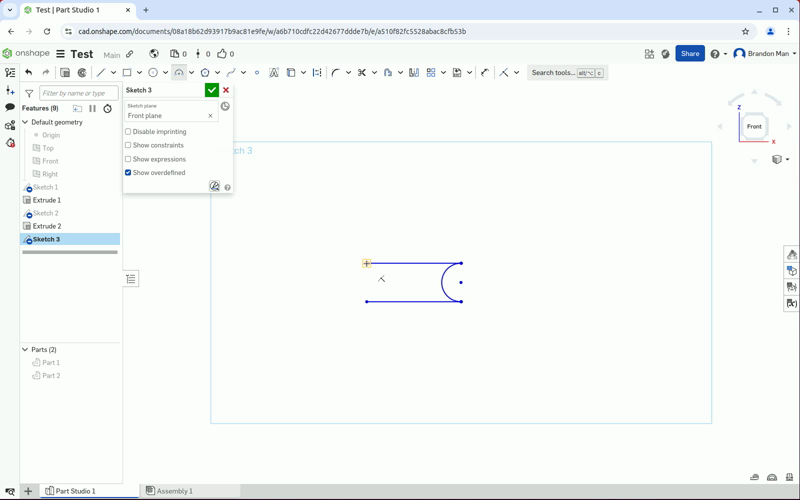
click(366, 263)
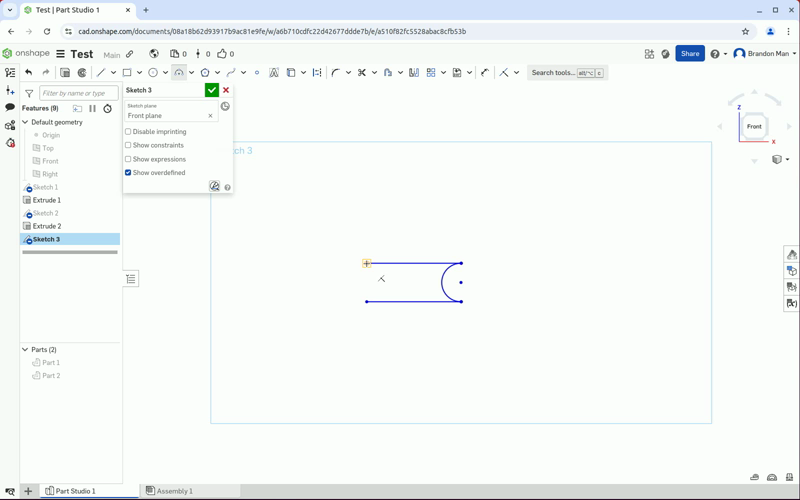
mouse_move(366, 301)
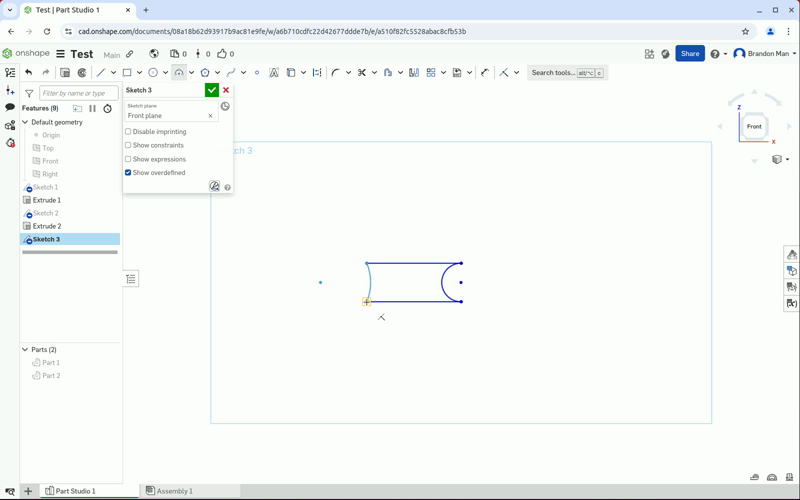
click(366, 301)
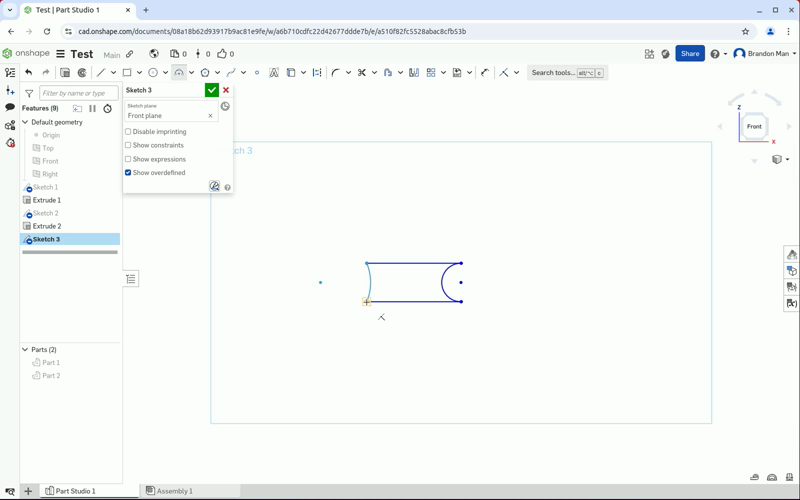
key_down(shift)
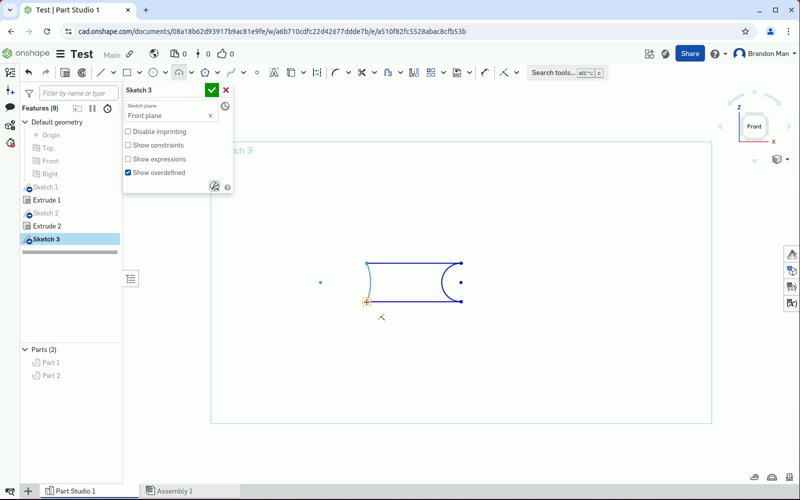
mouse_move(386, 282)
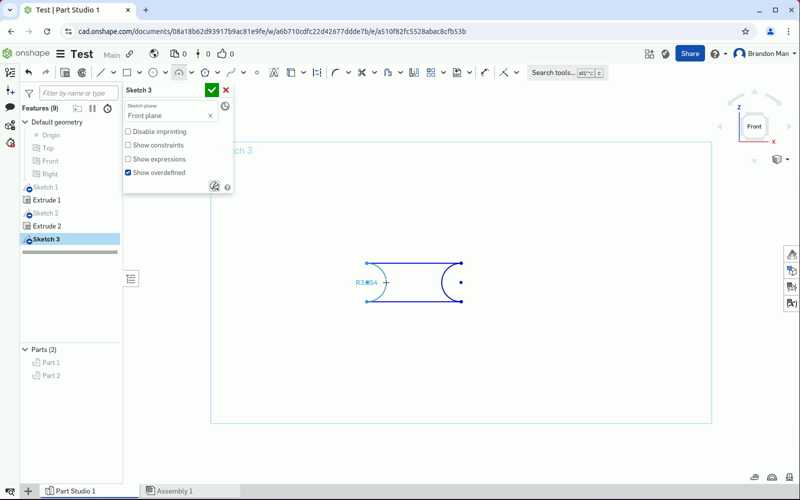
click(386, 282)
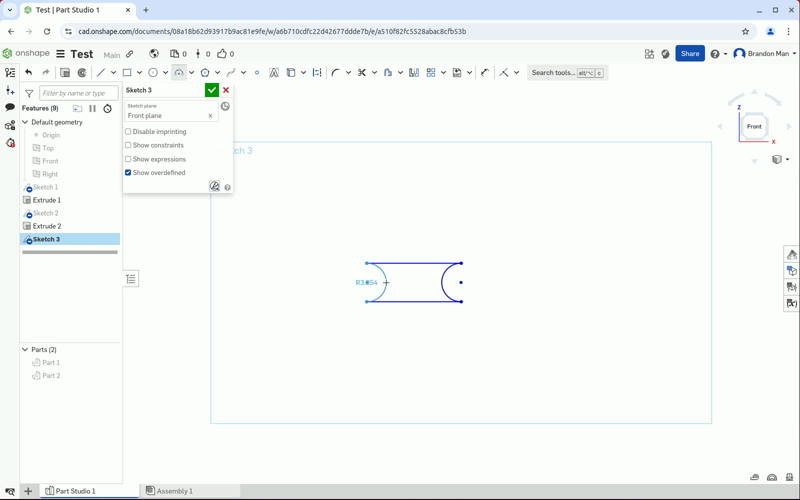
key_up(shift)
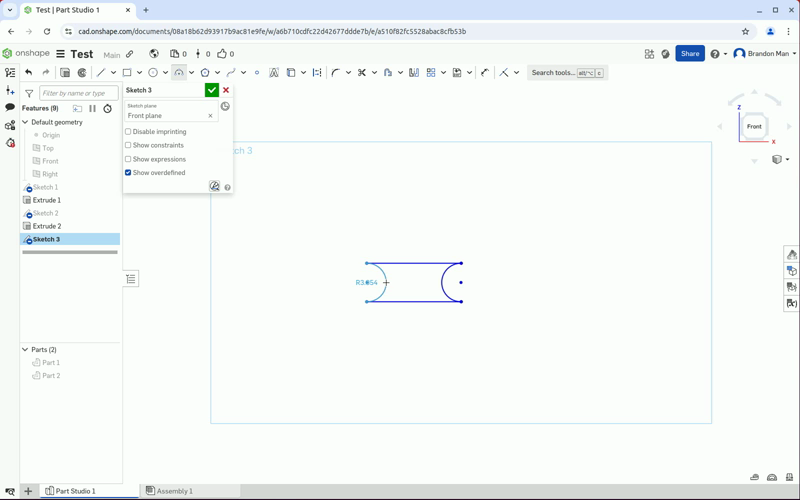
key(esc)
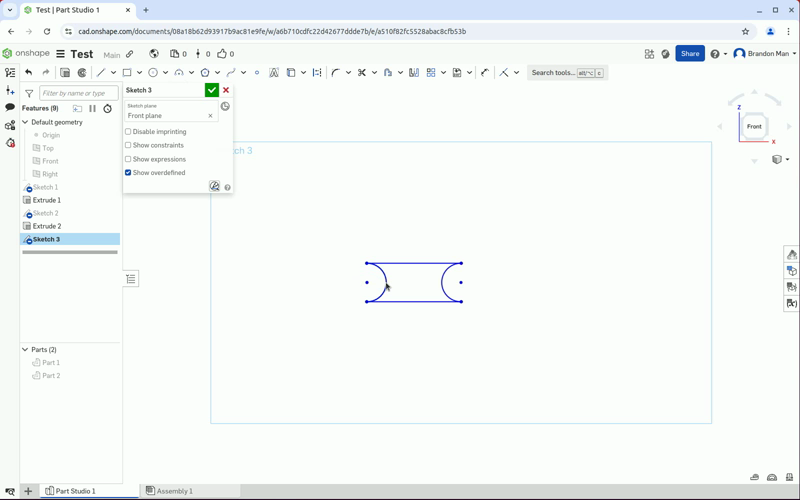
mouse_move(383, 288)
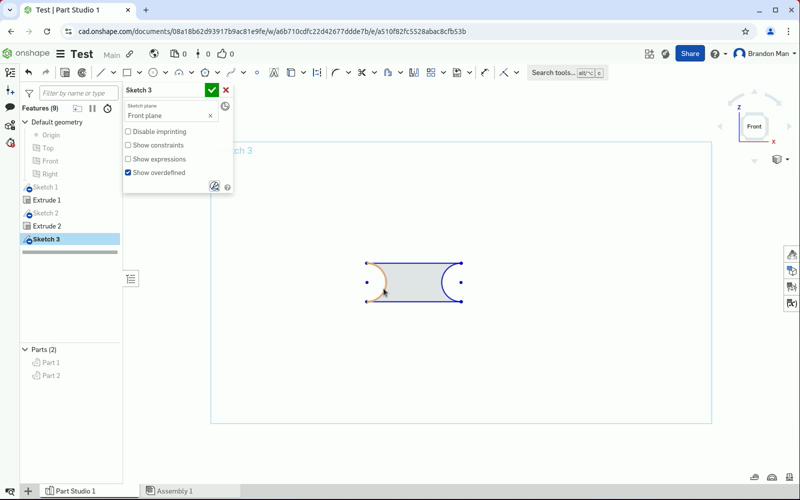
scroll(6)
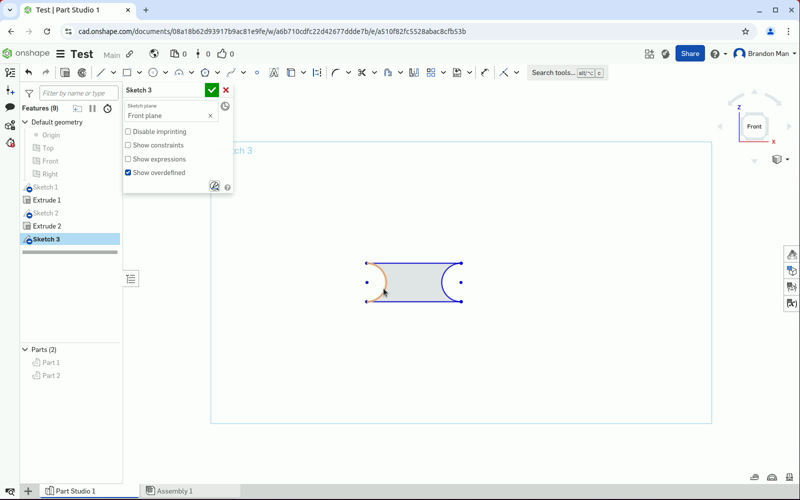
scroll(6)
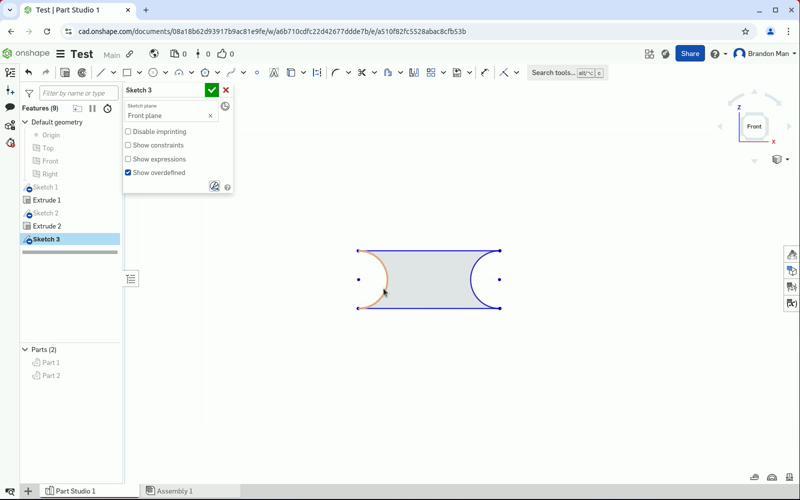
scroll(6)
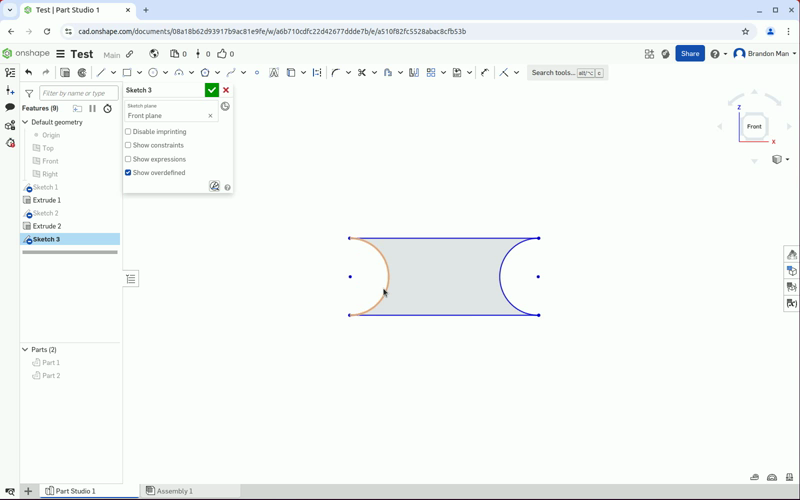
scroll(6)
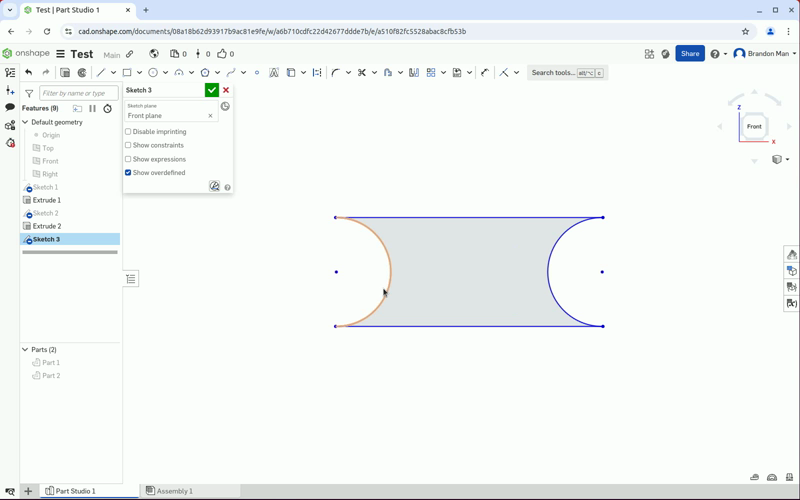
scroll(6)
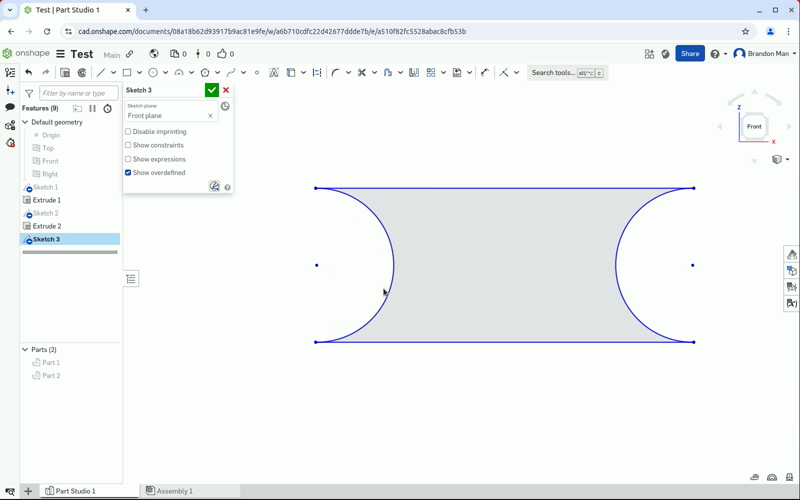
scroll(6)
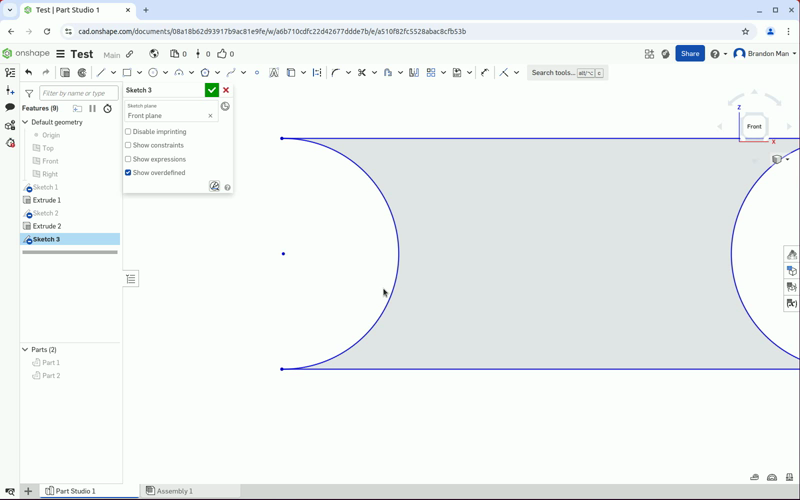
scroll(6)
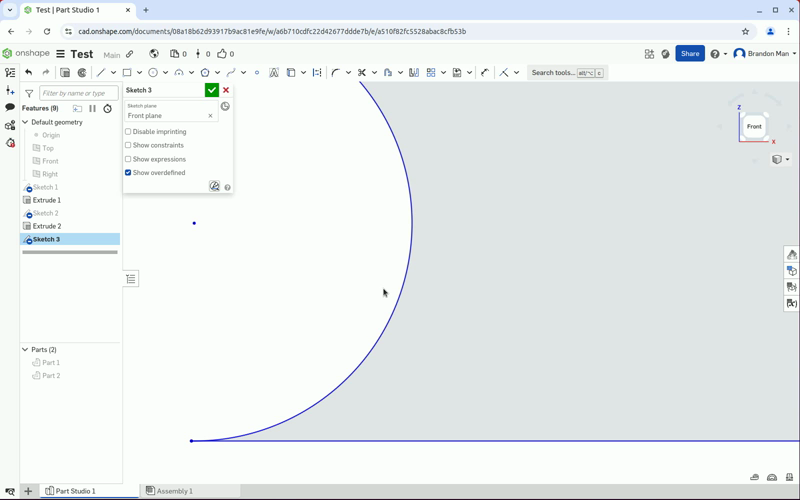
click(383, 288)
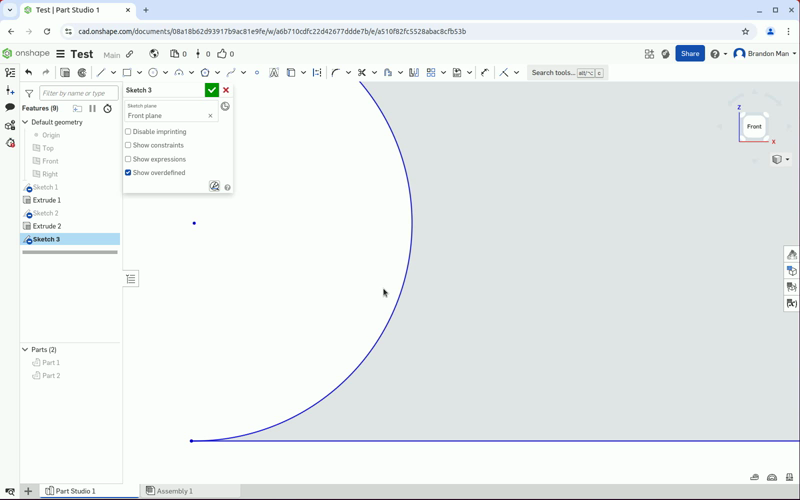
scroll(-6)
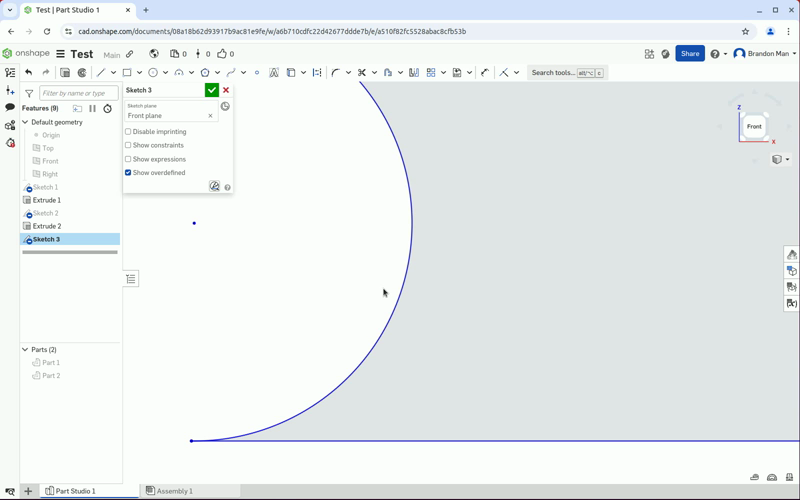
scroll(-6)
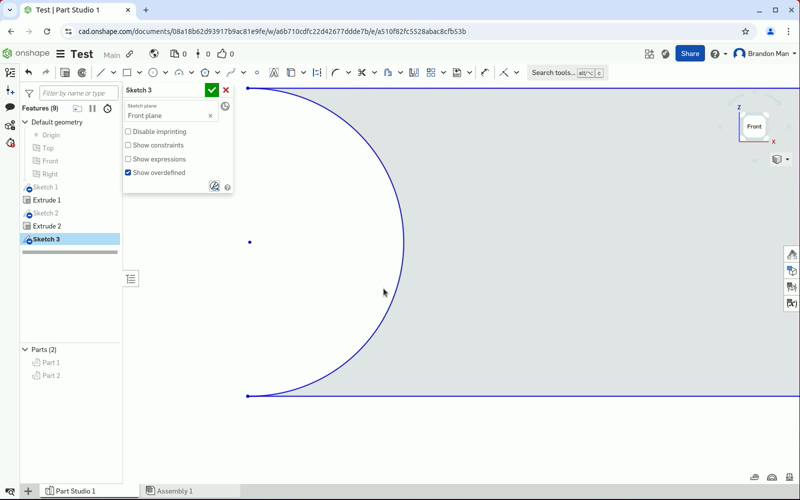
scroll(-6)
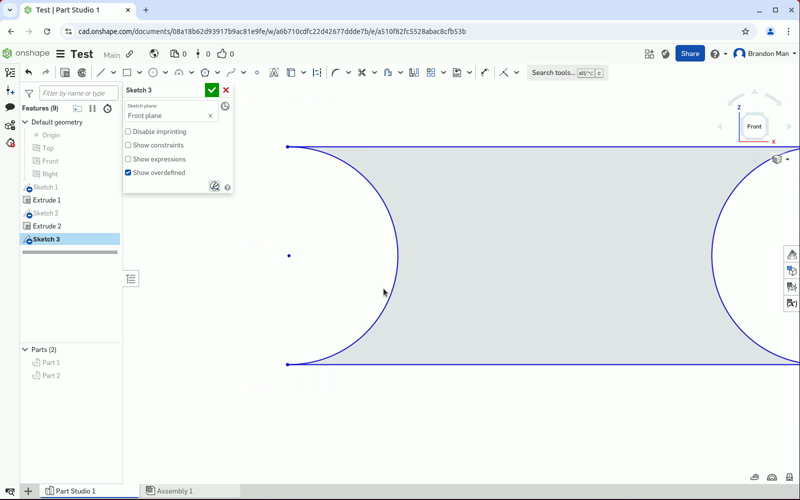
scroll(-6)
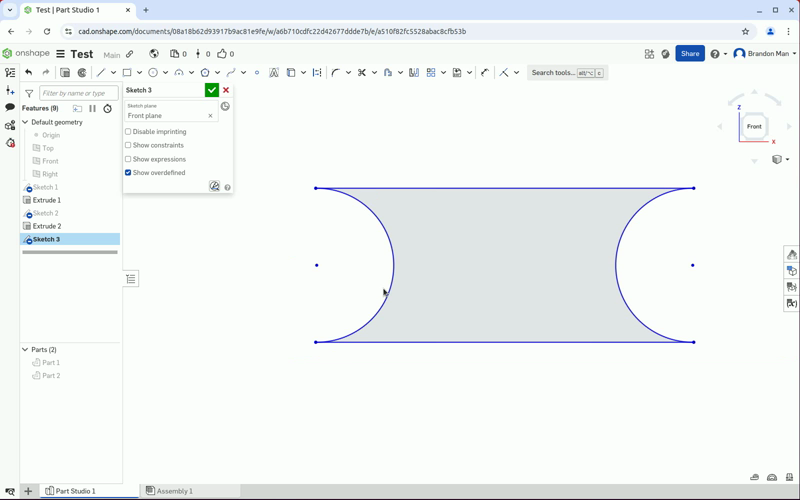
scroll(-6)
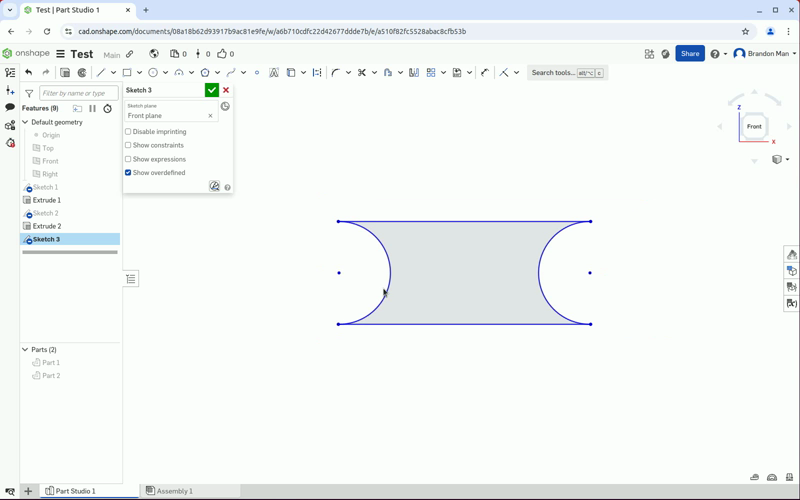
scroll(-6)
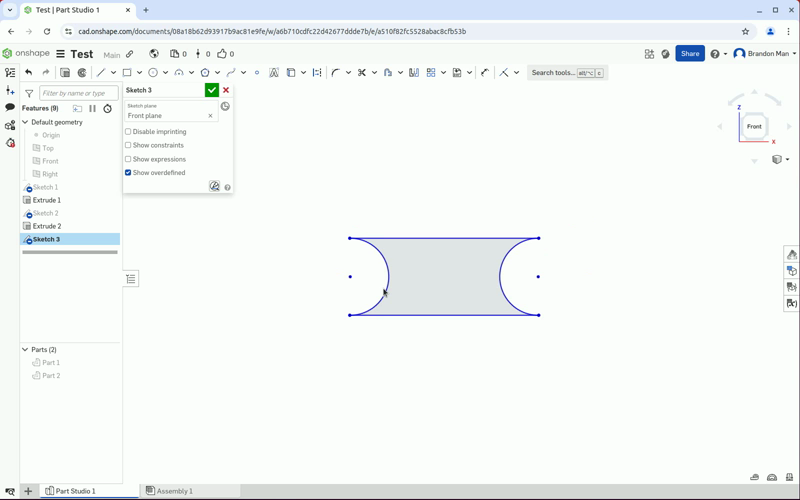
scroll(-6)
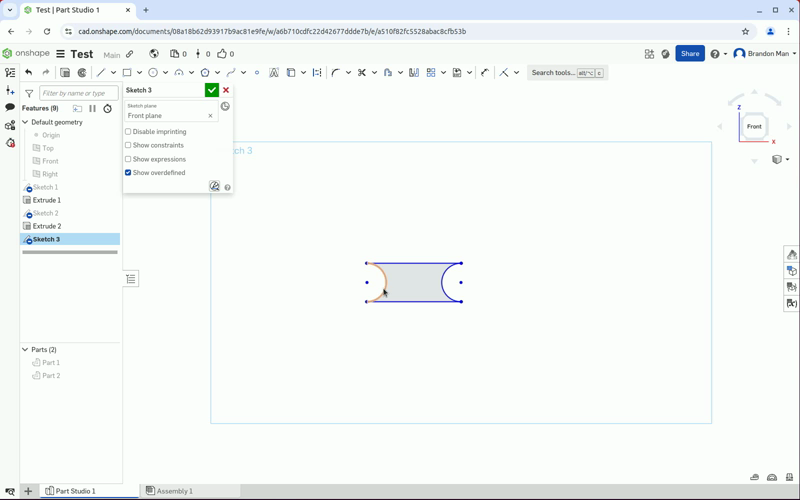
mouse_move(73, 352)
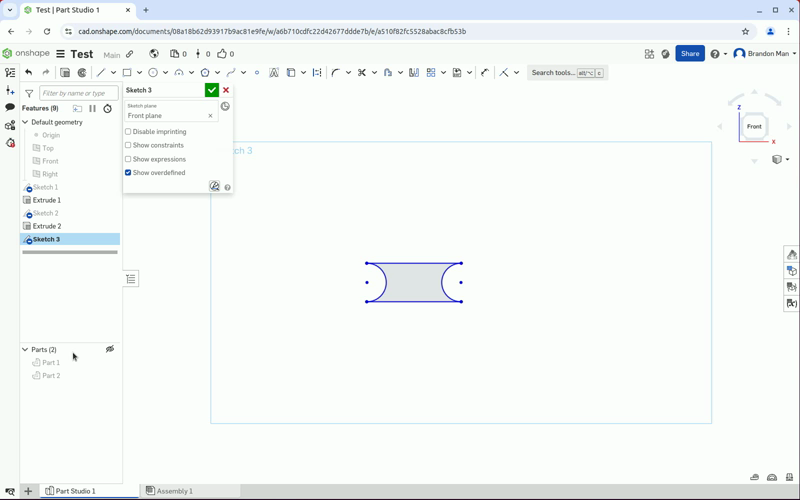
key(shift+y)
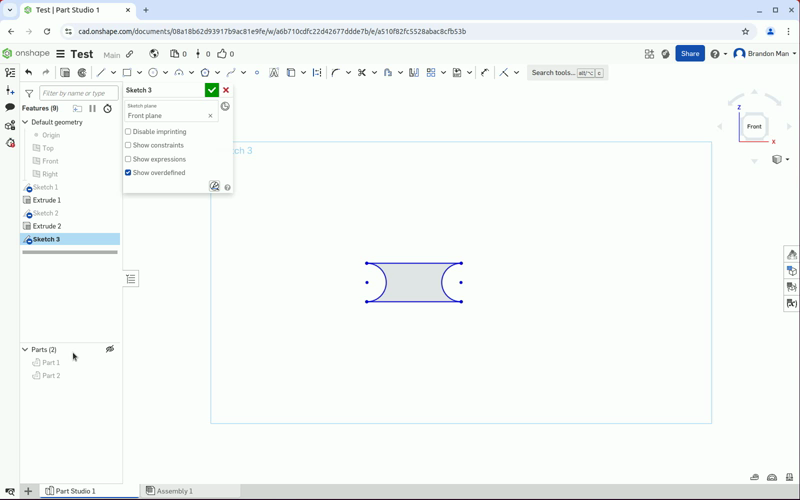
key(shift+e)
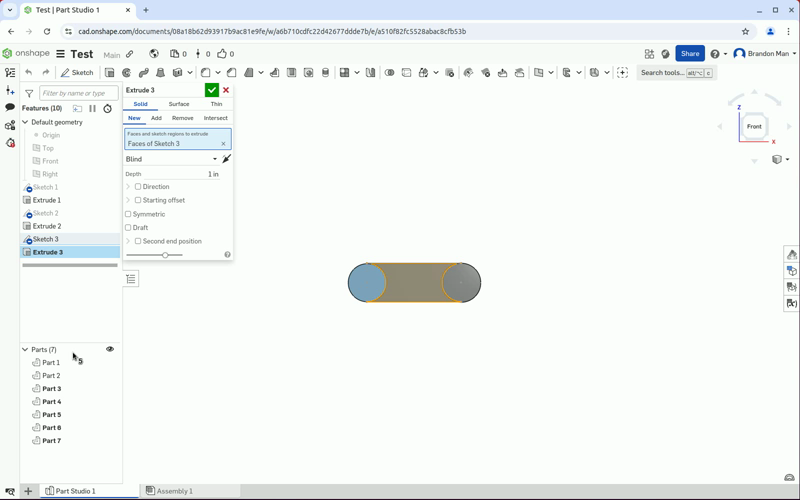
mouse_move(143, 106)
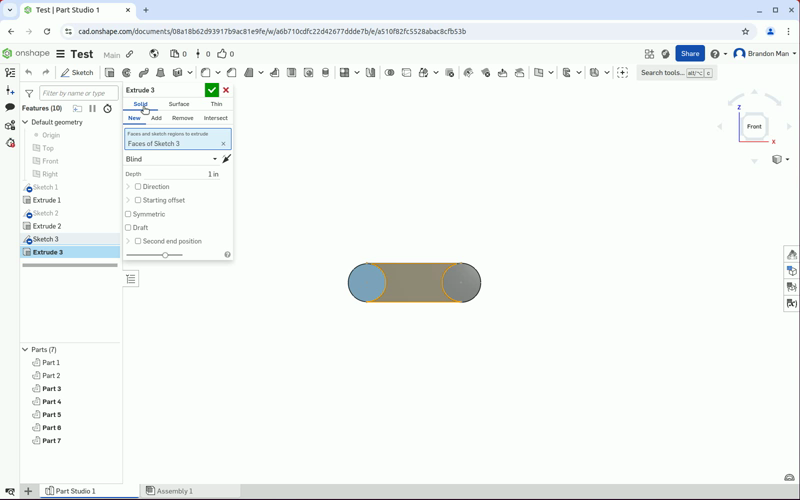
click(143, 106)
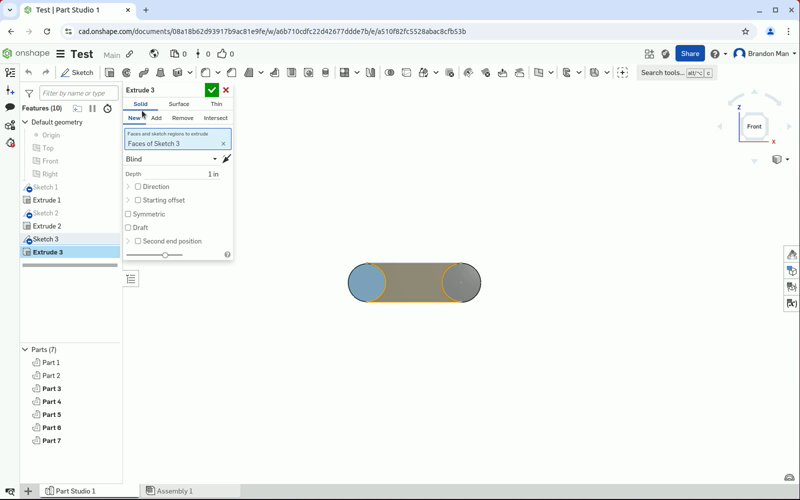
mouse_move(137, 120)
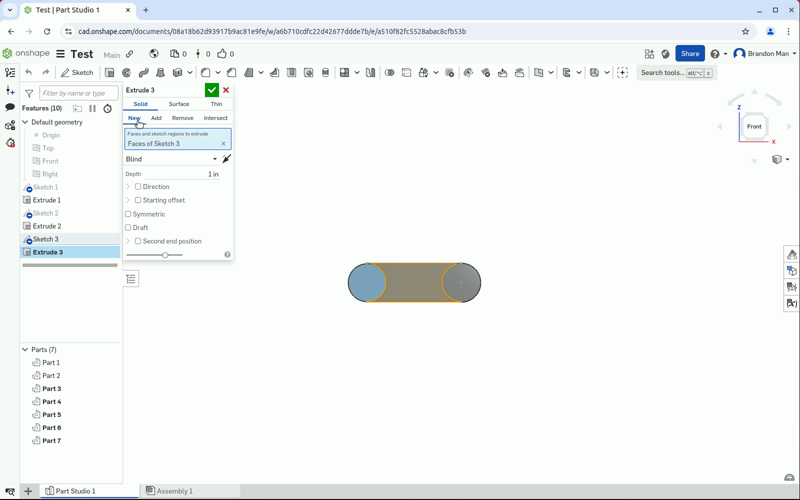
click(137, 120)
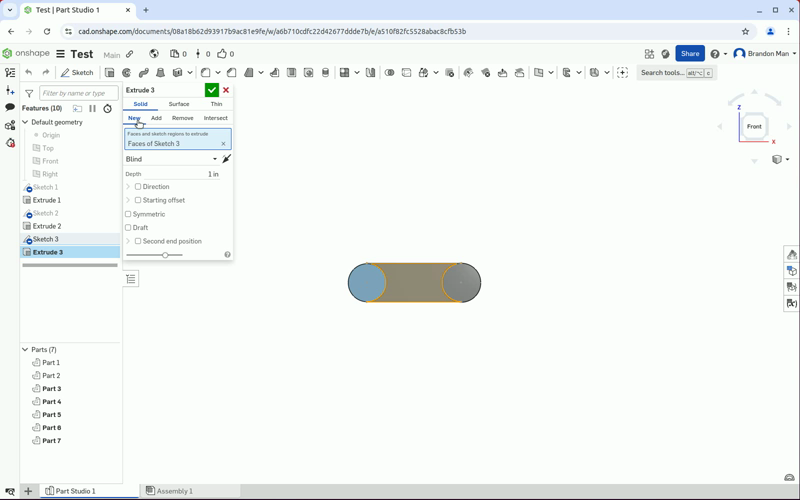
key(tab, 4)
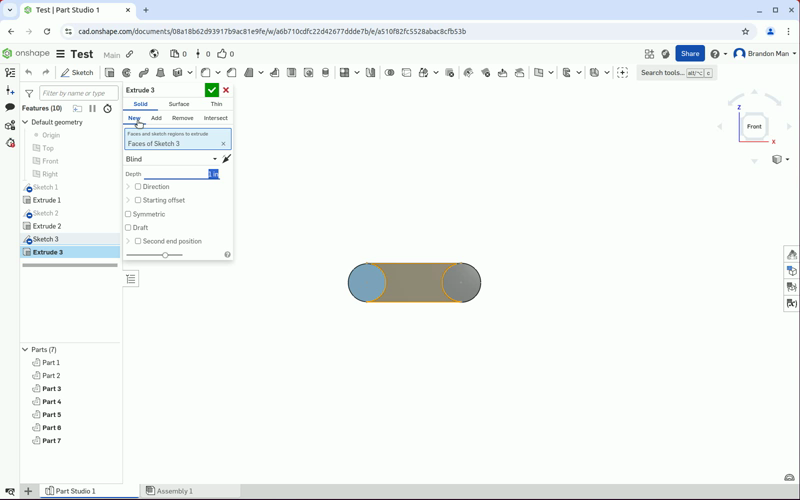
text(6.258)
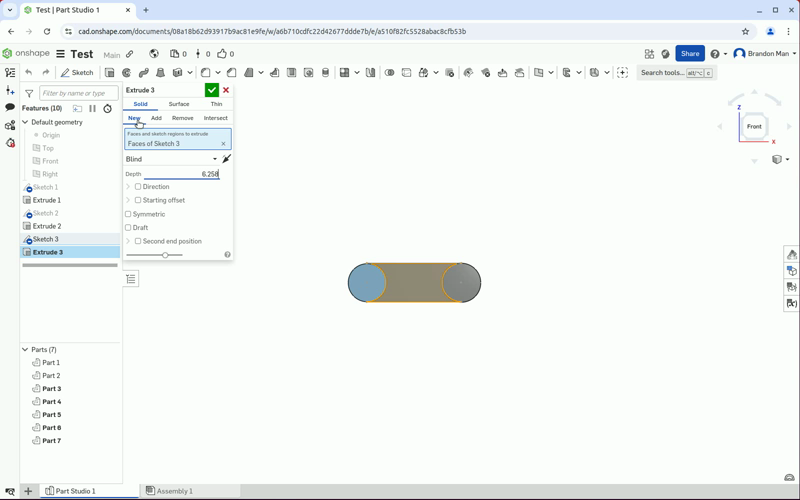
key(enter)
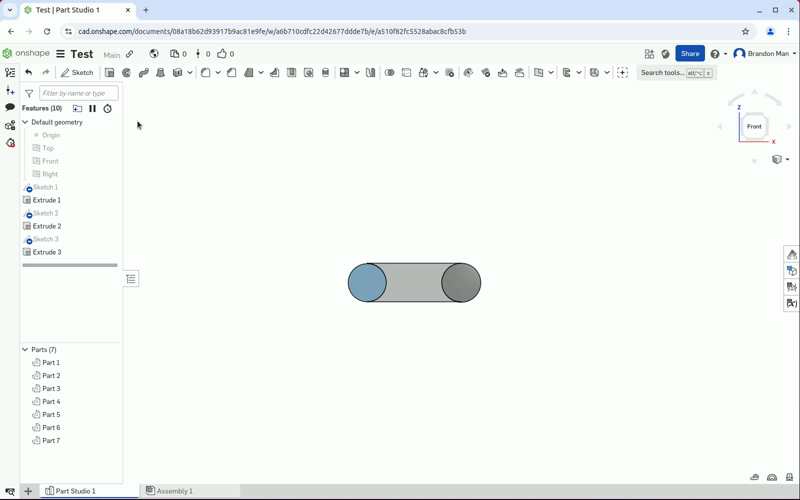
key(shift+h)
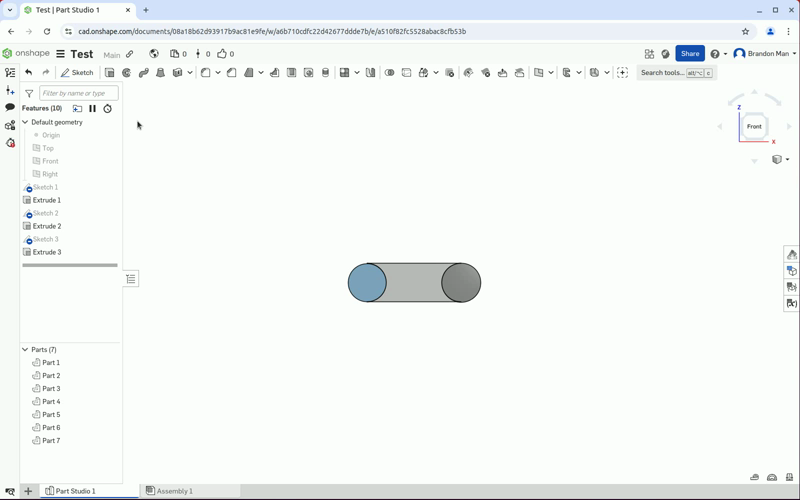
key(shift+h)
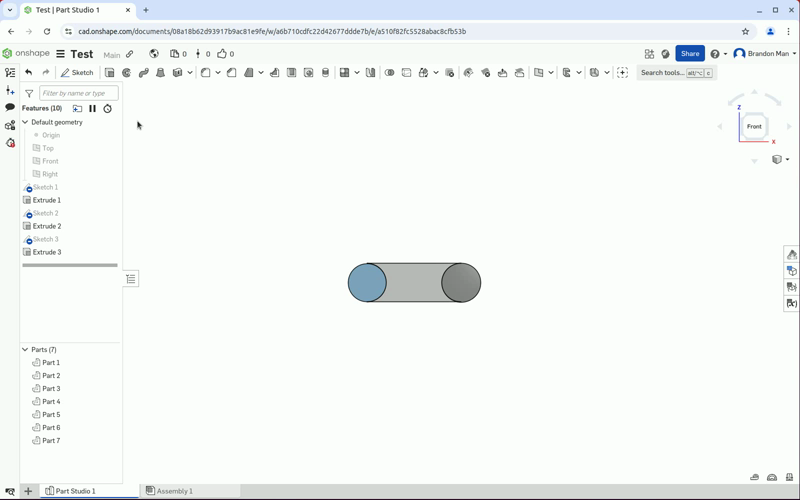
key(shift+7)
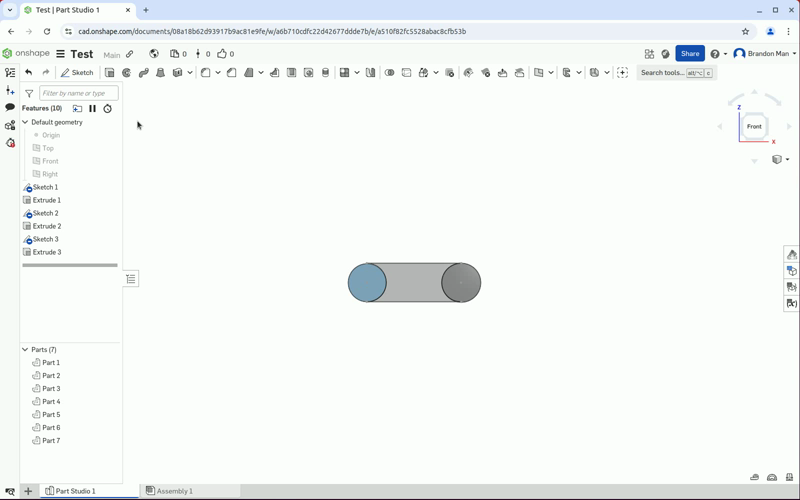
key(left, 2)
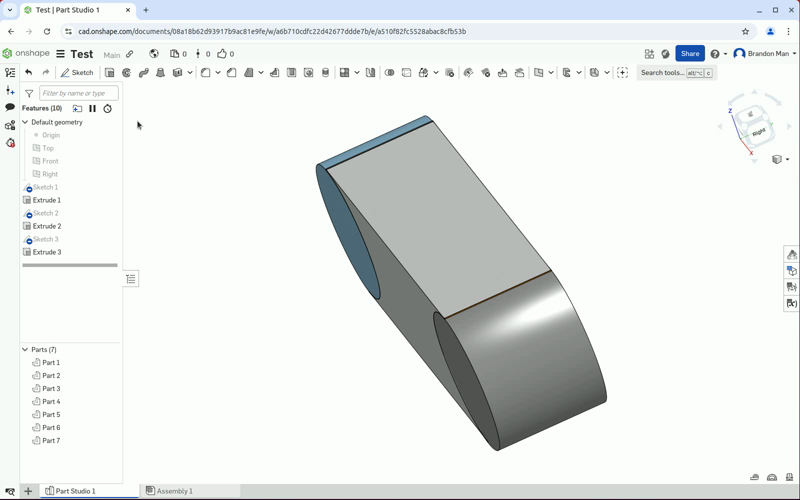
key(down, 2)
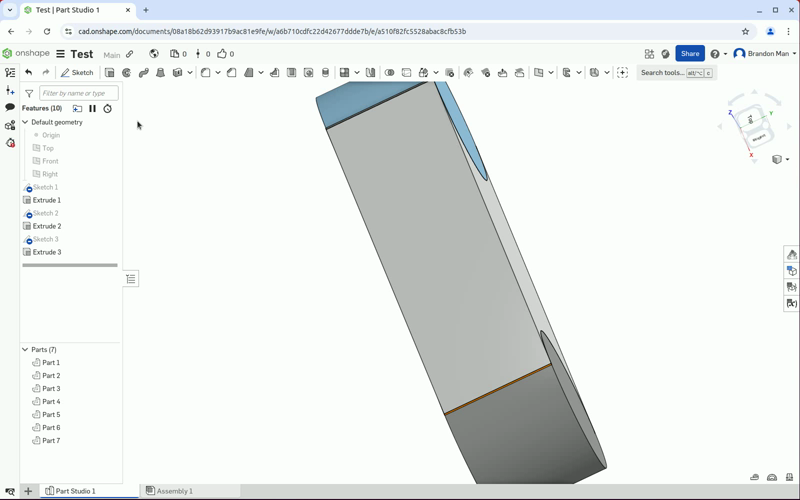
key(up, 2)
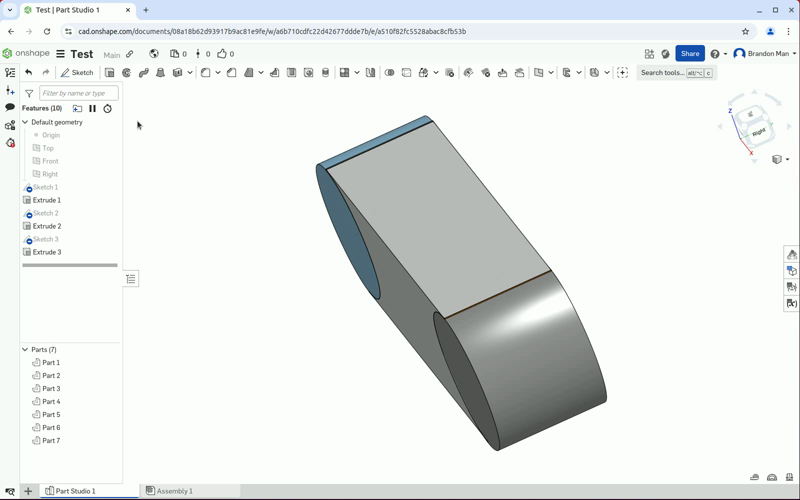
key(right, 2)
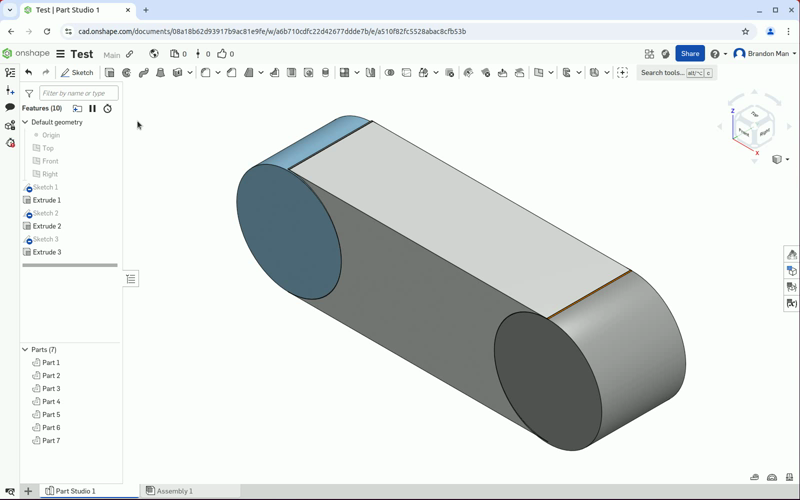
mouse_move(73, 189)
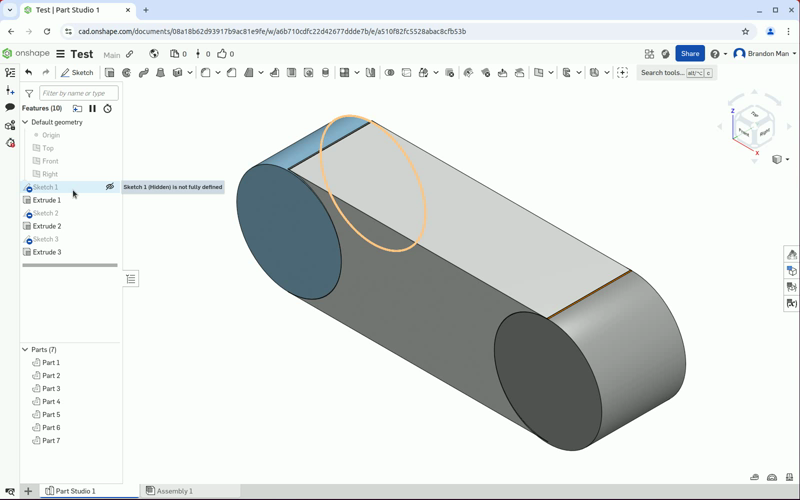
click(73, 189)